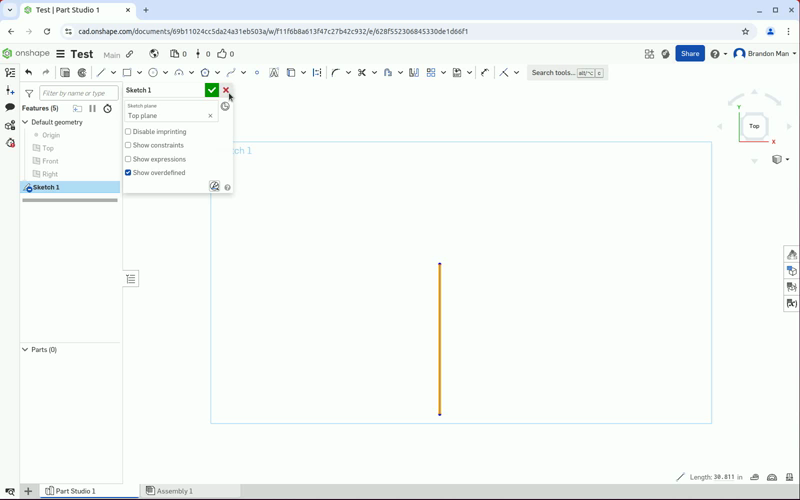
key(shift+h)
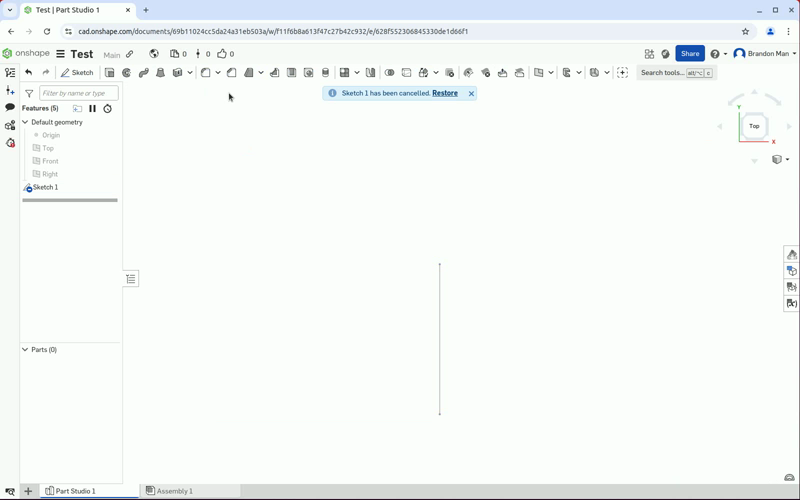
key(shift+s)
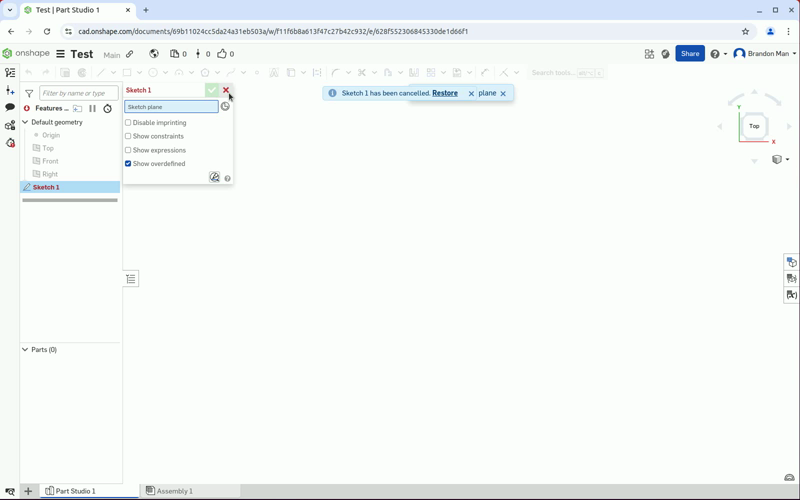
mouse_move(73, 150)
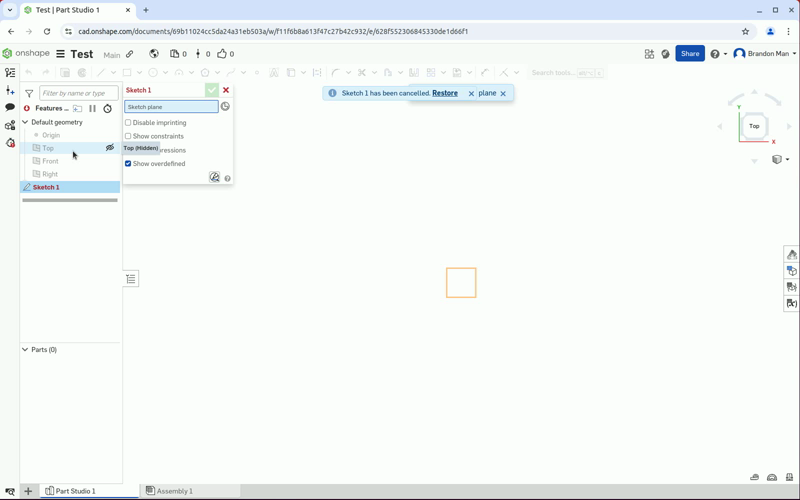
click(73, 150)
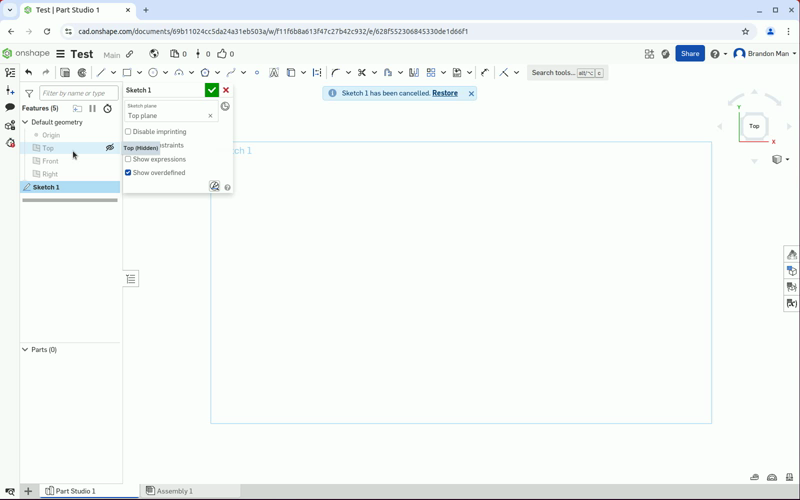
mouse_move(73, 352)
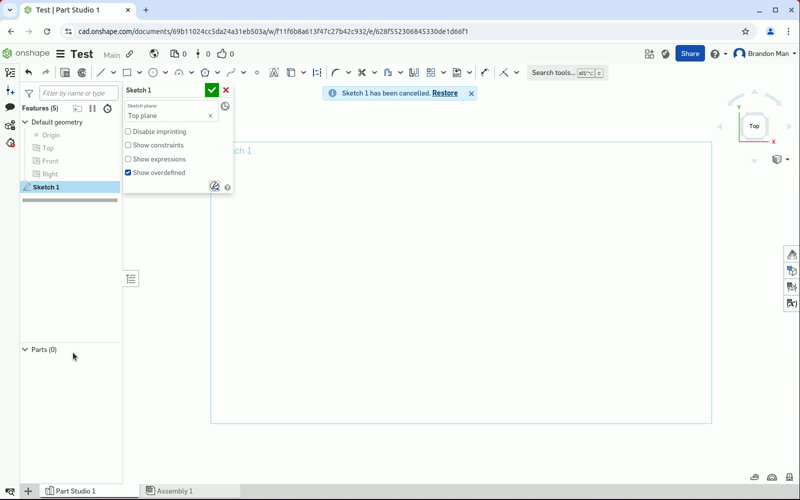
key(y)
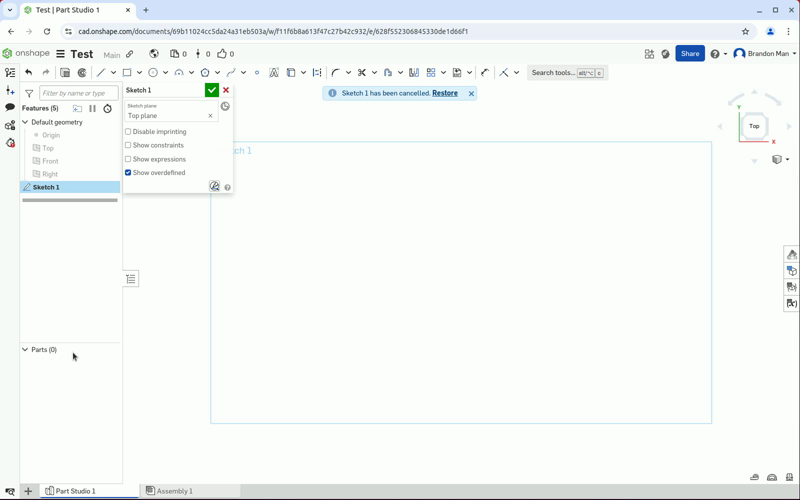
key(l)
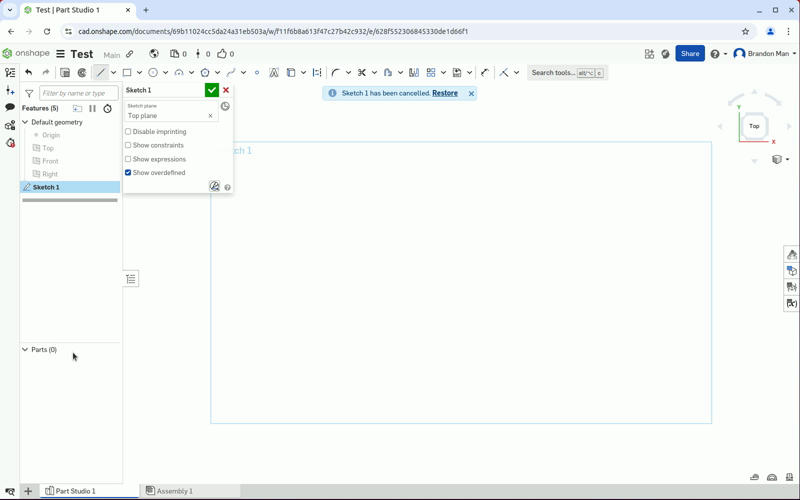
key_down(shift)
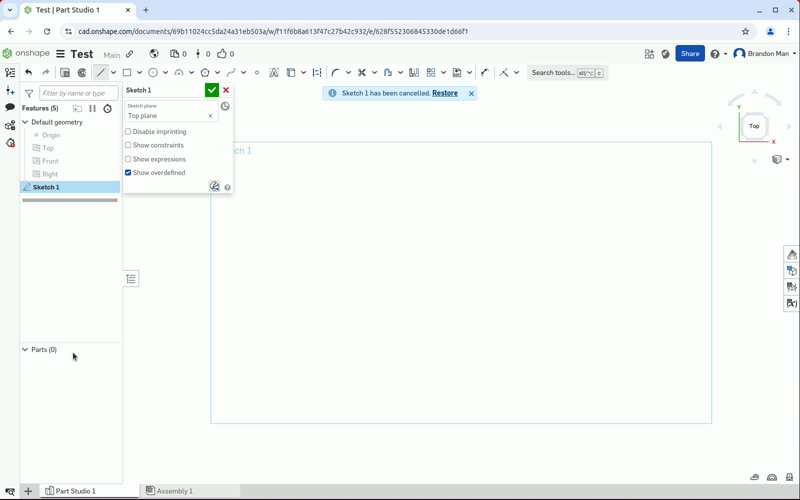
mouse_move(370, 353)
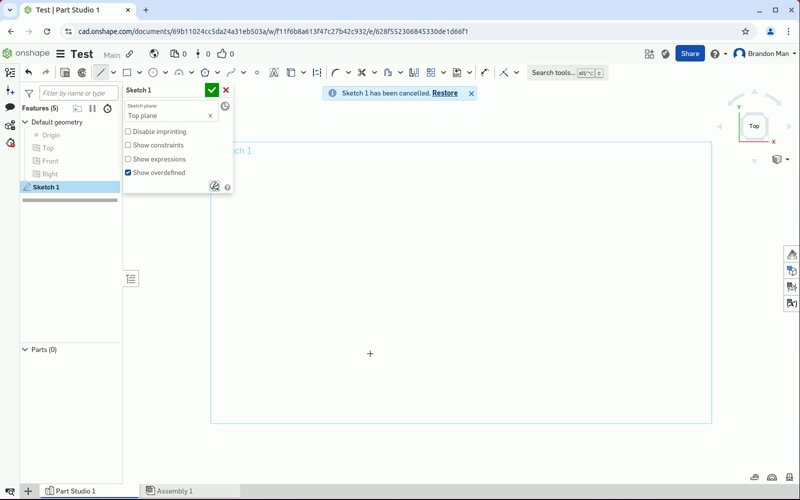
click(370, 353)
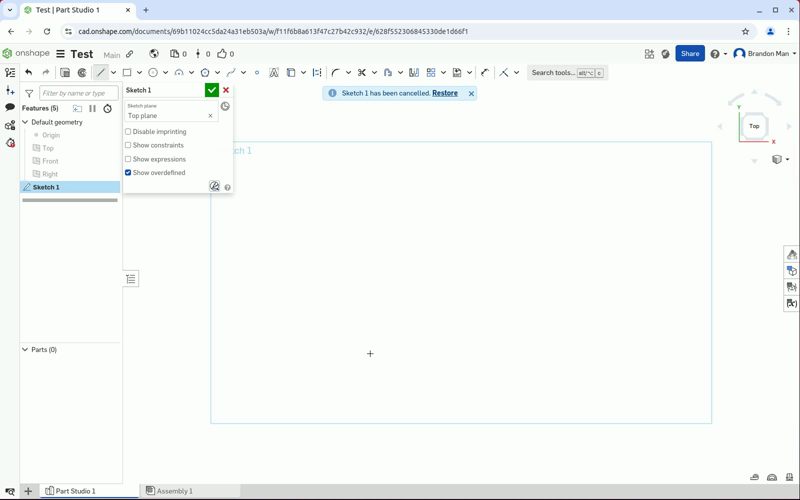
key_up(shift)
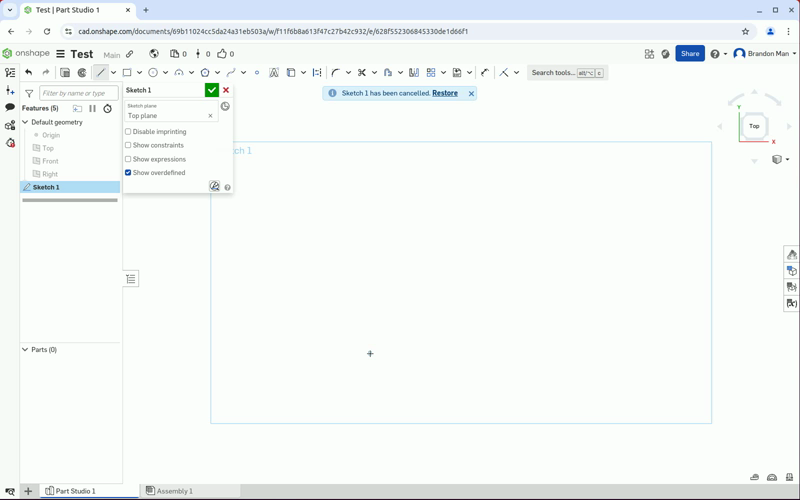
key_down(shift)
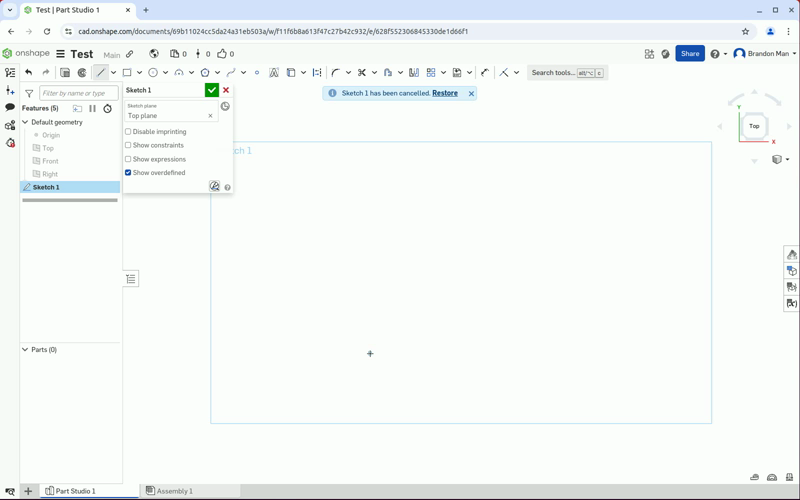
mouse_move(550, 353)
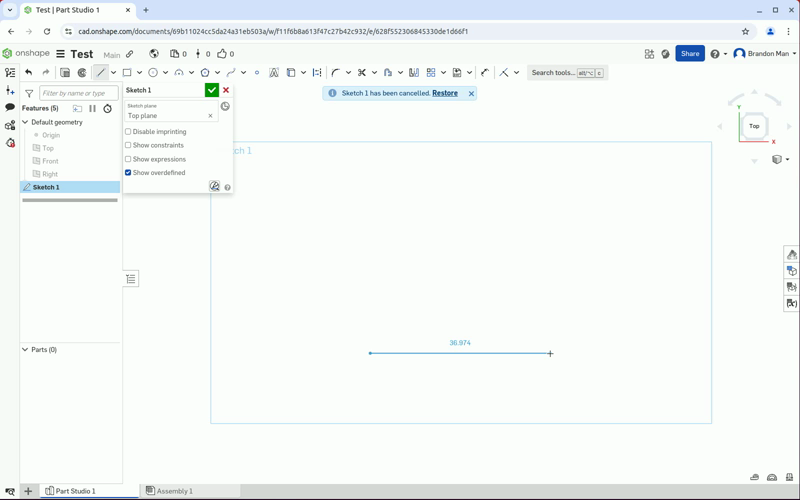
click(550, 353)
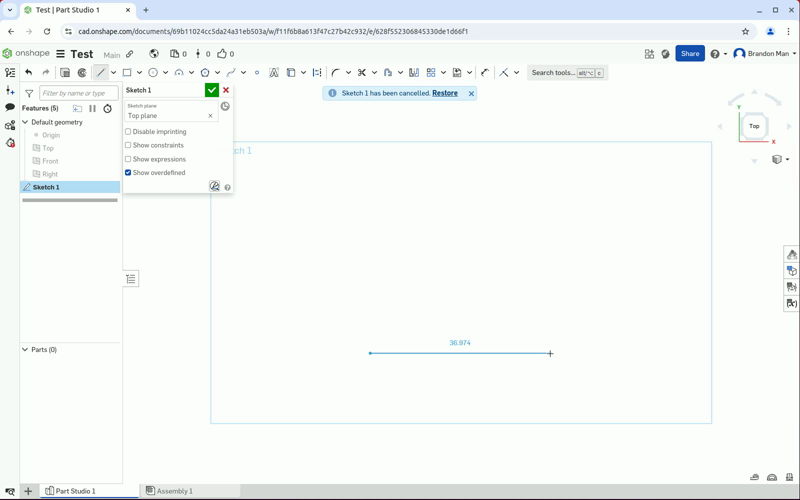
key_up(shift)
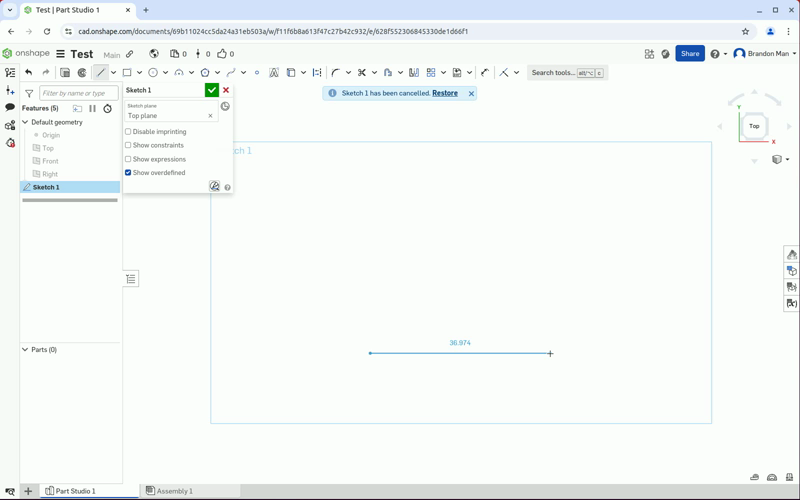
key_down(shift)
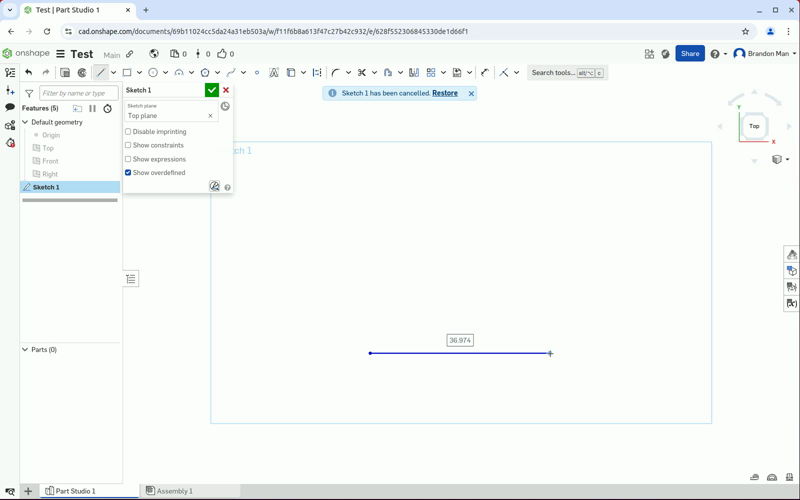
mouse_move(550, 213)
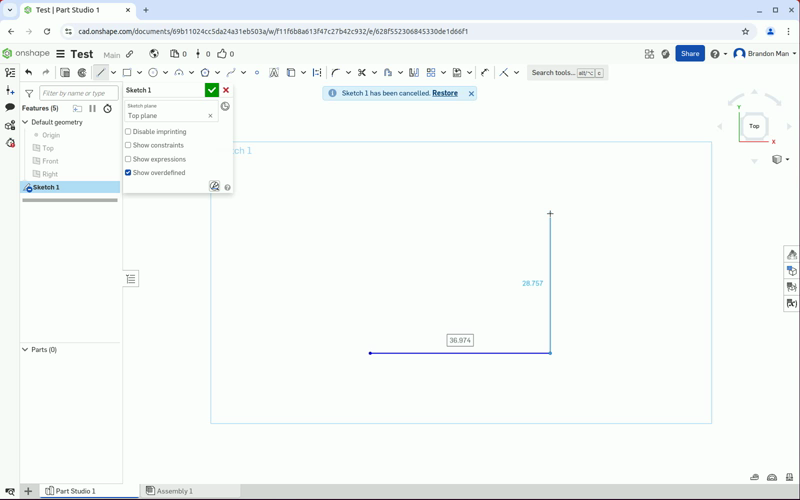
click(550, 213)
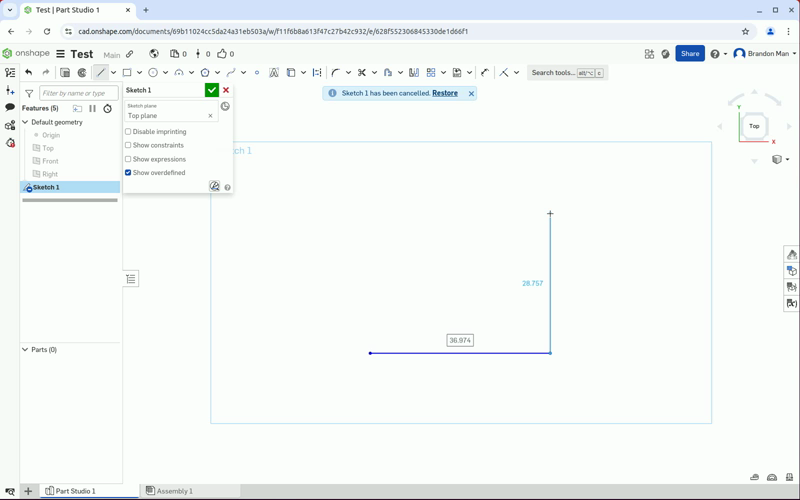
key_up(shift)
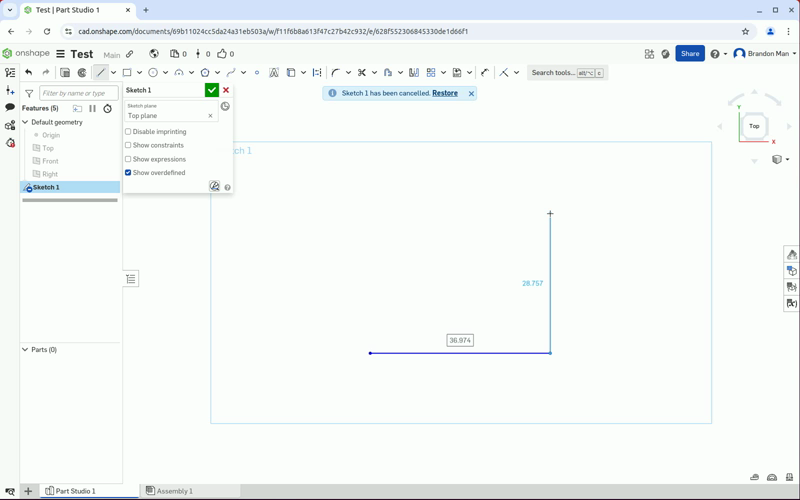
key_down(shift)
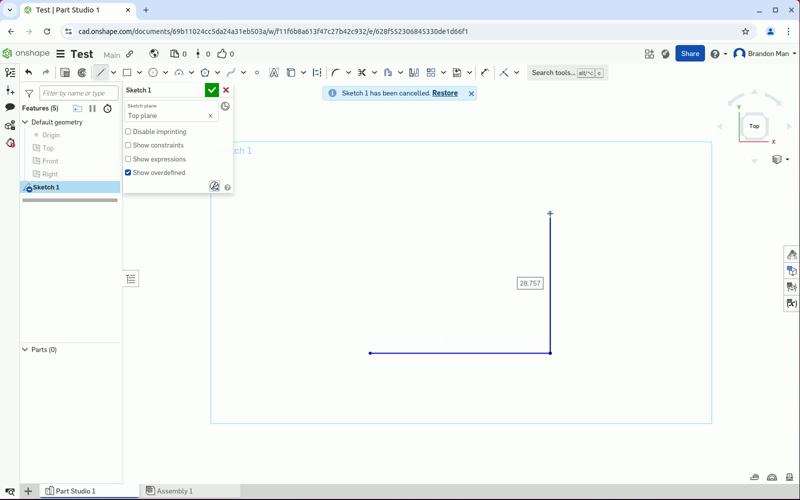
mouse_move(370, 213)
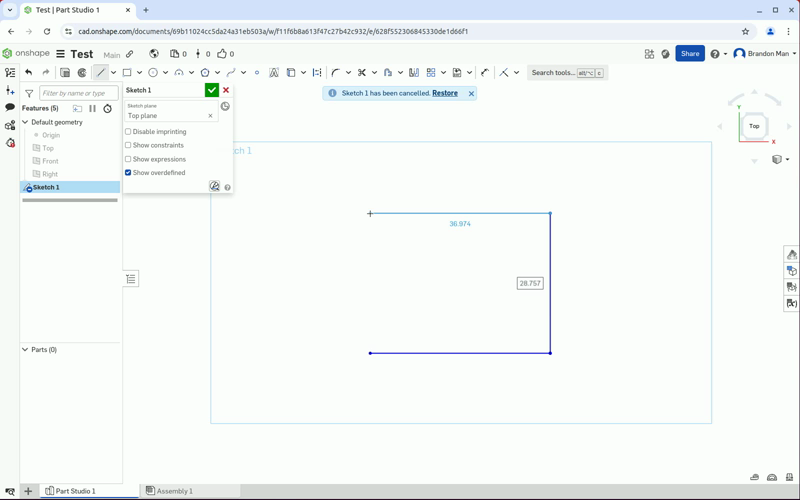
click(370, 213)
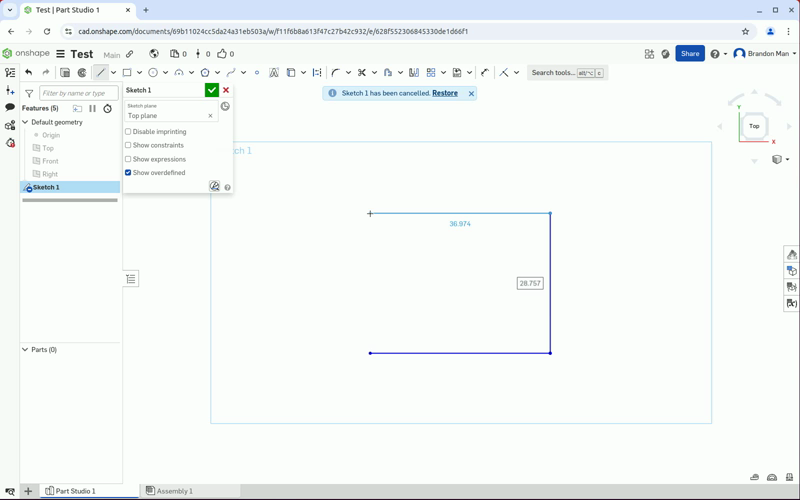
key_up(shift)
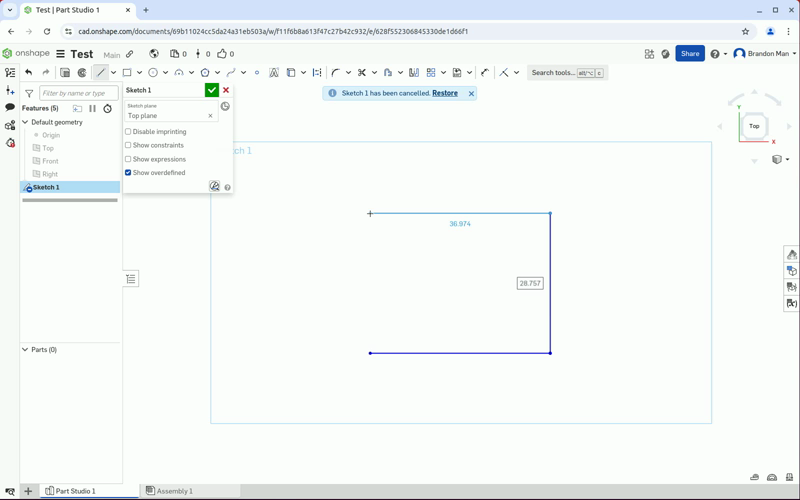
key_down(shift)
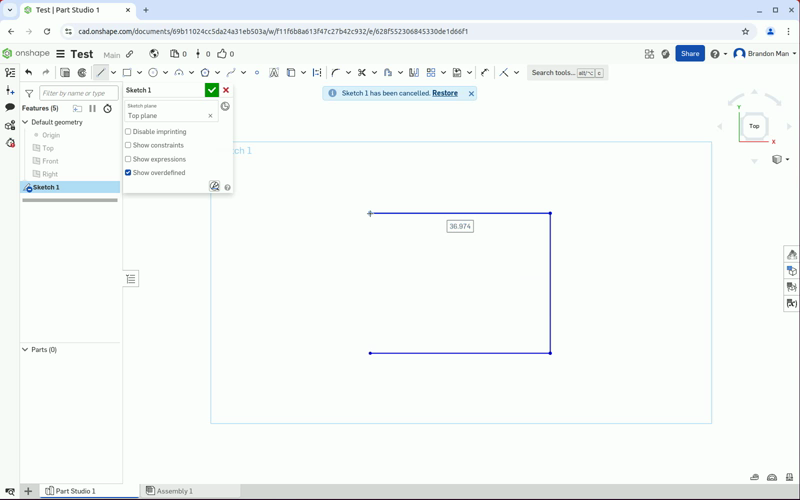
mouse_move(370, 353)
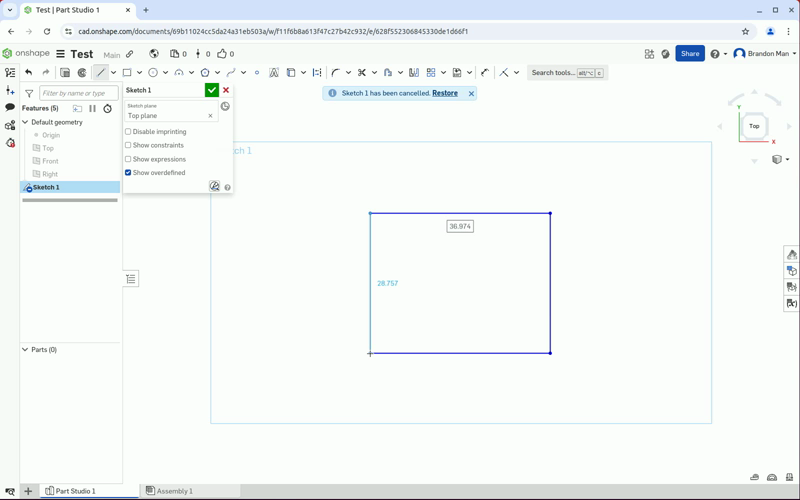
key_up(shift)
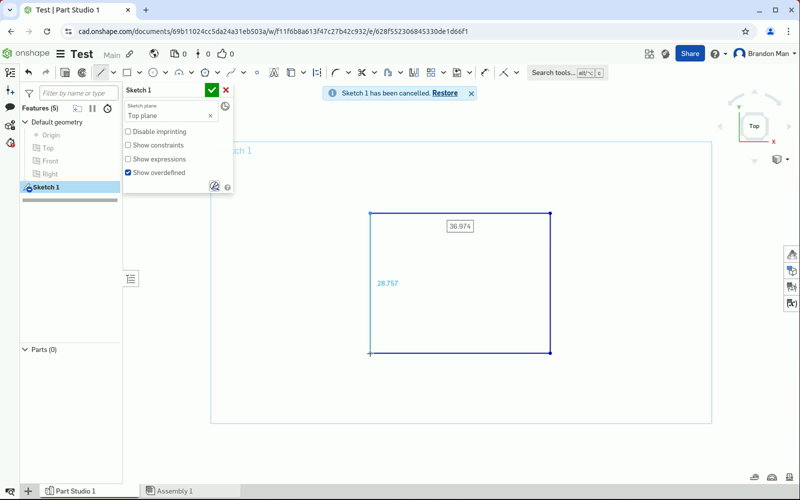
click(370, 353)
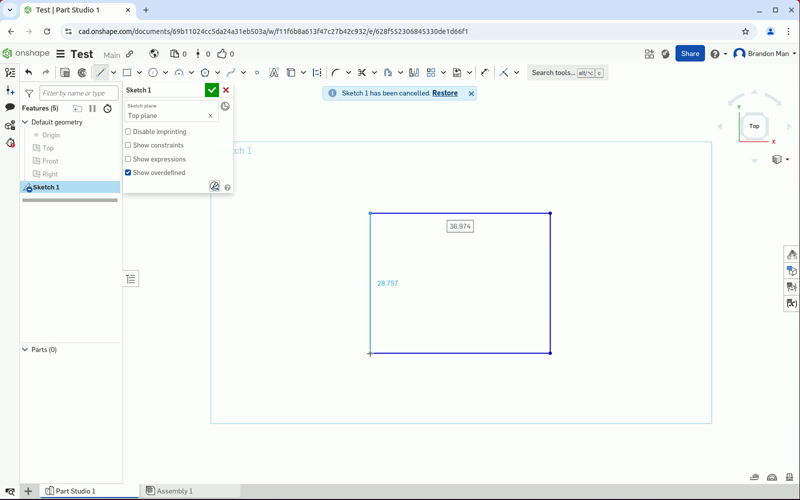
key(esc)
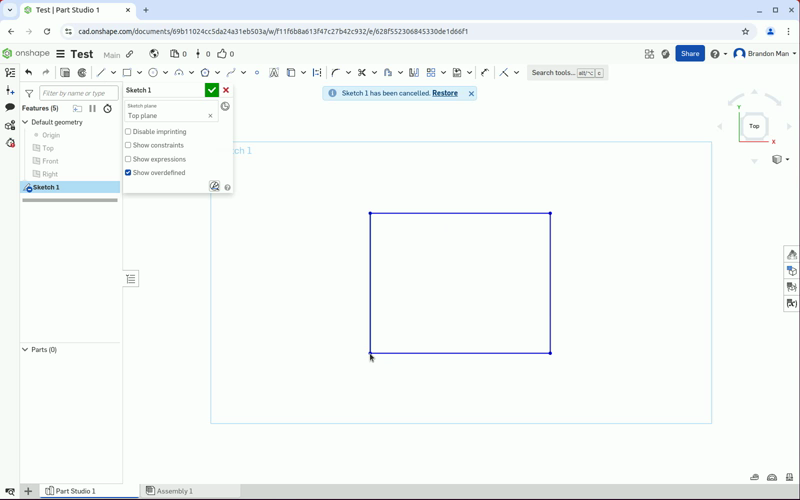
mouse_move(456, 288)
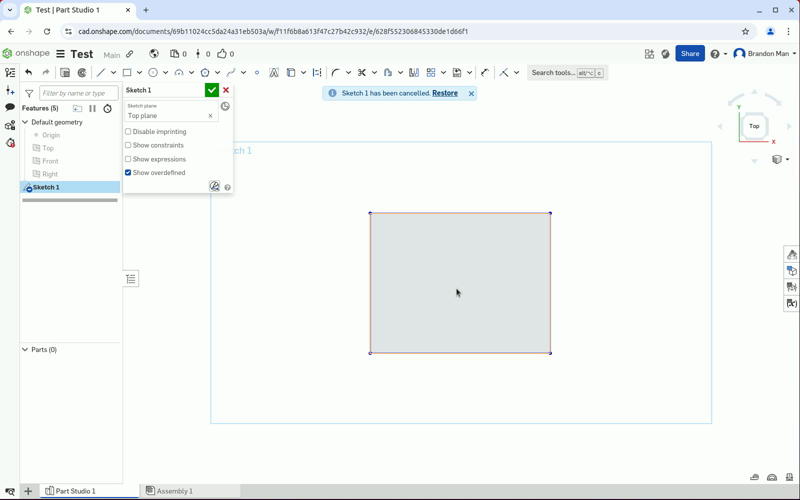
click(456, 288)
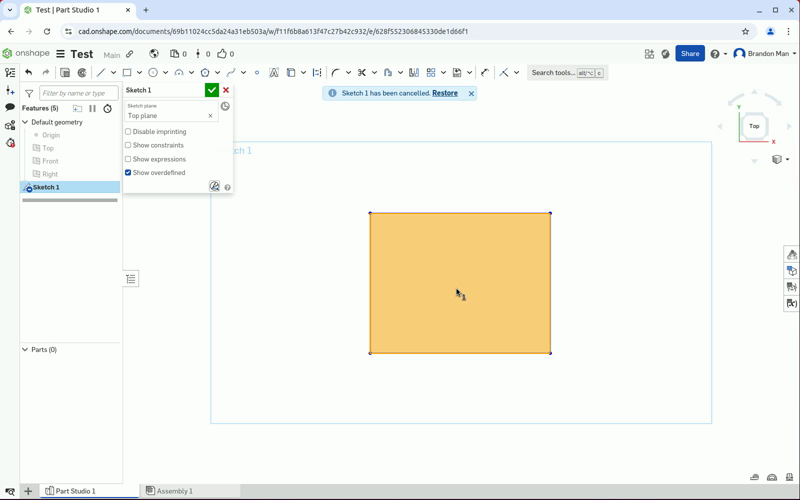
mouse_move(73, 352)
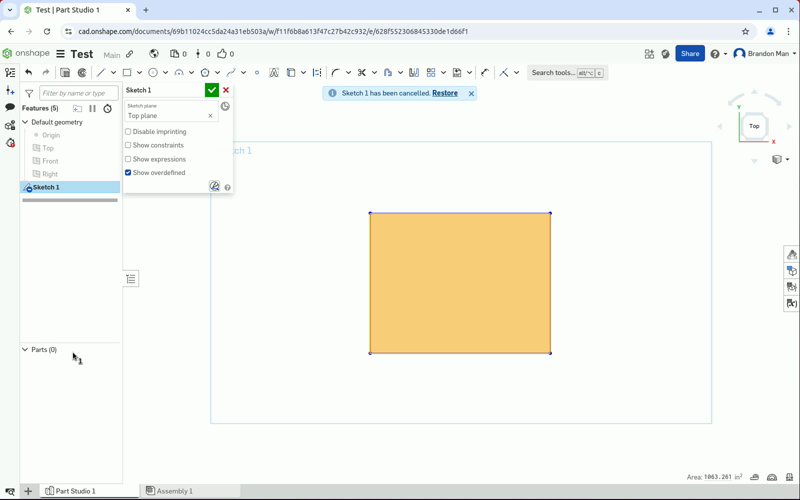
key(shift+y)
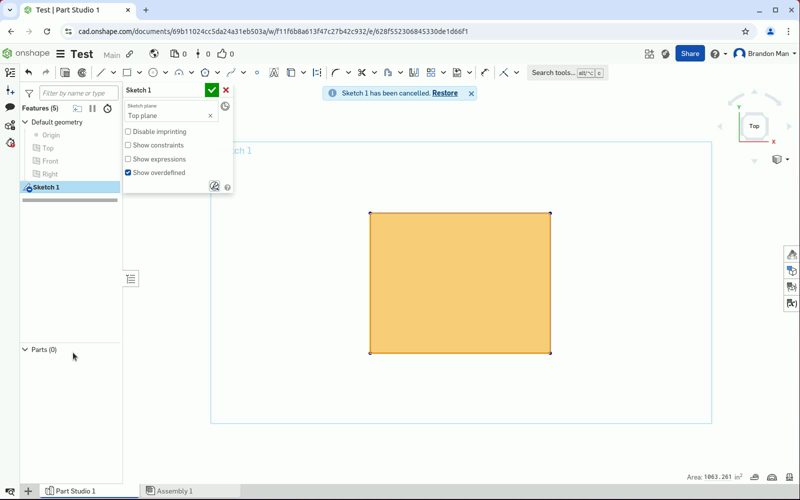
key(shift+e)
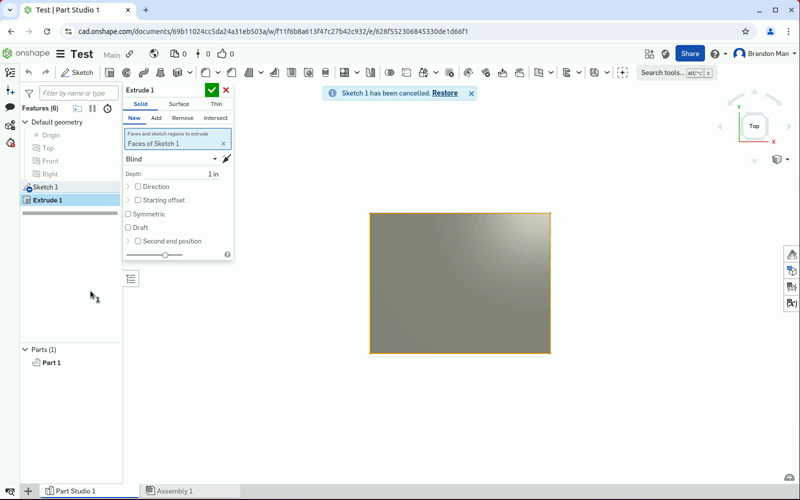
mouse_move(143, 106)
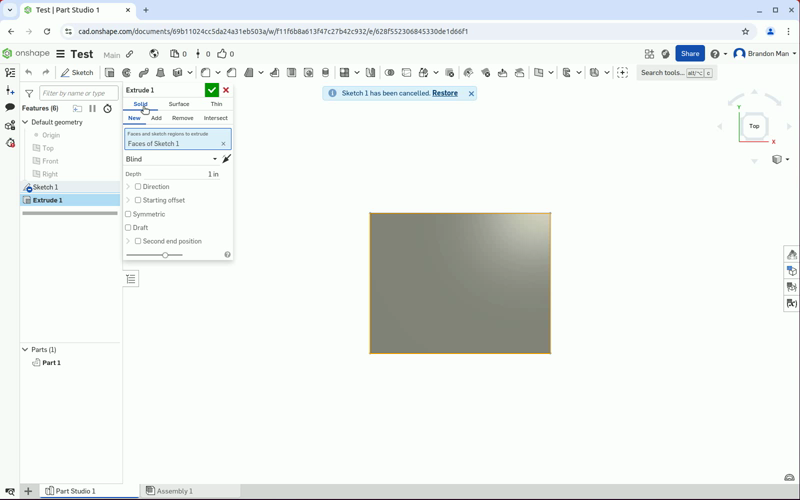
click(143, 106)
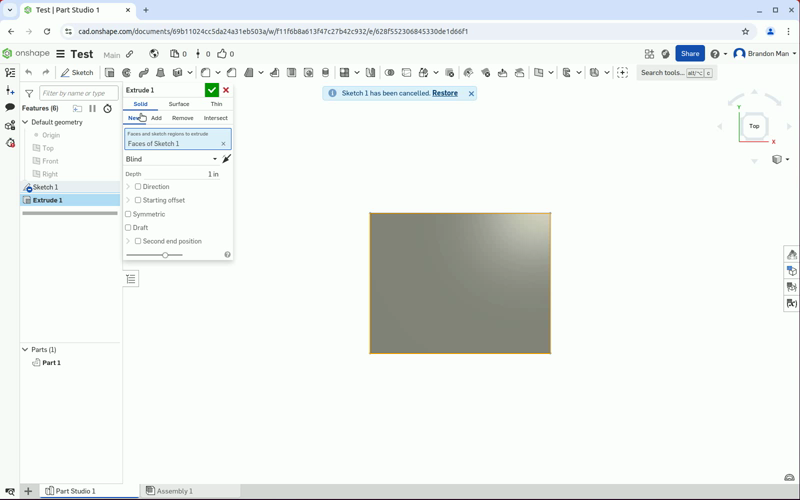
mouse_move(137, 120)
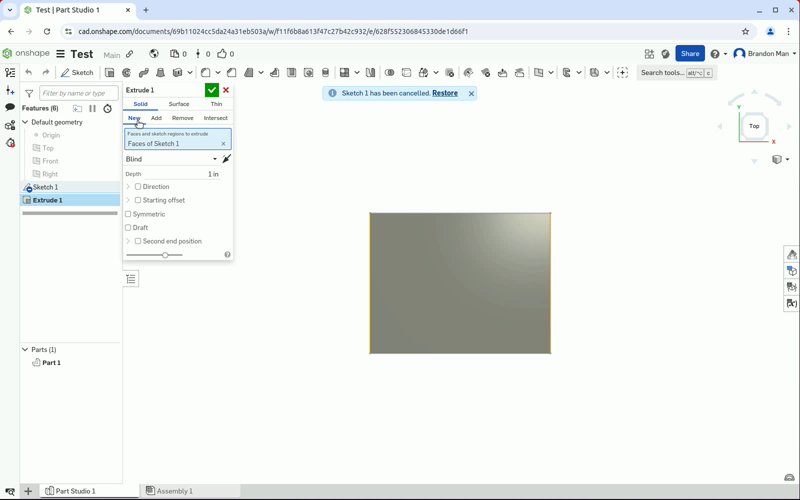
click(137, 120)
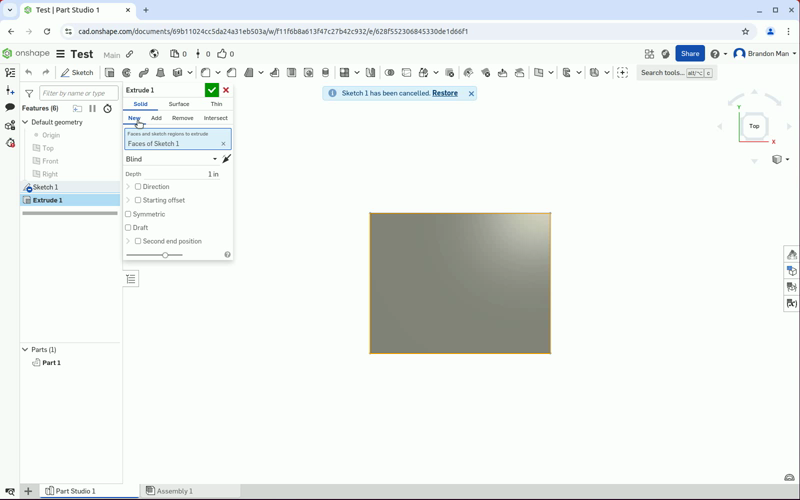
key(tab, 4)
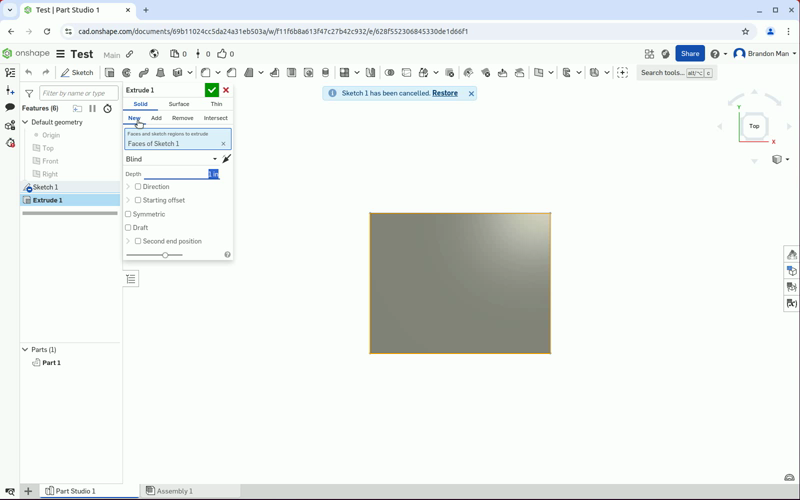
text(0.722)
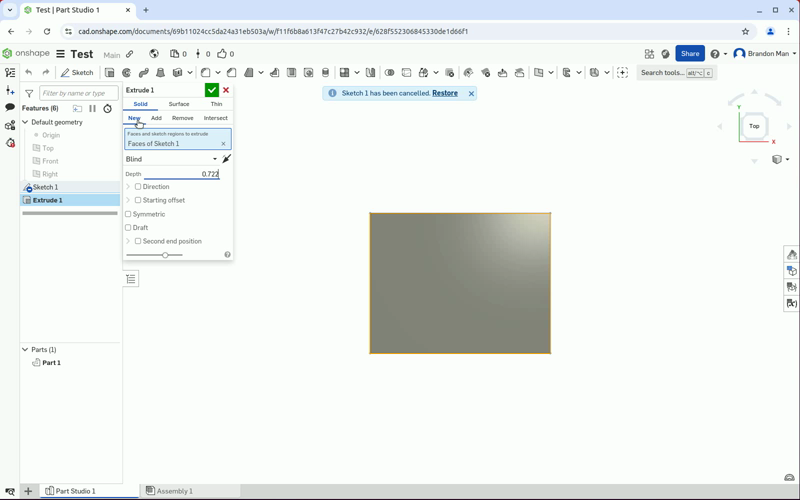
key(enter)
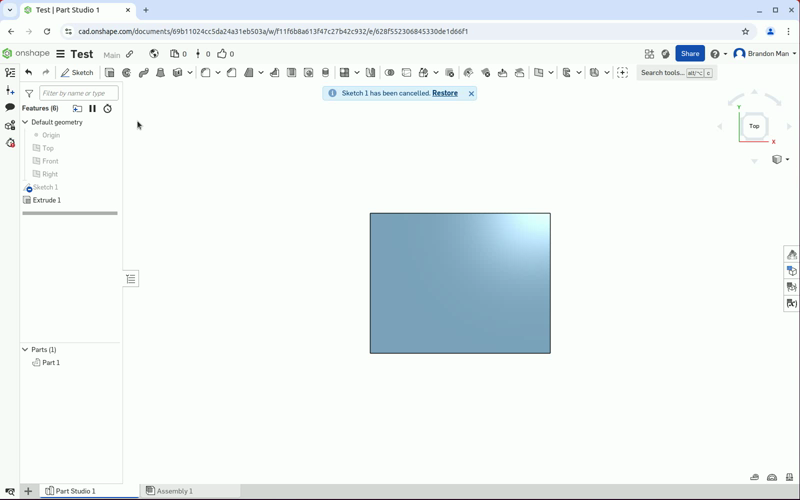
key(shift+h)
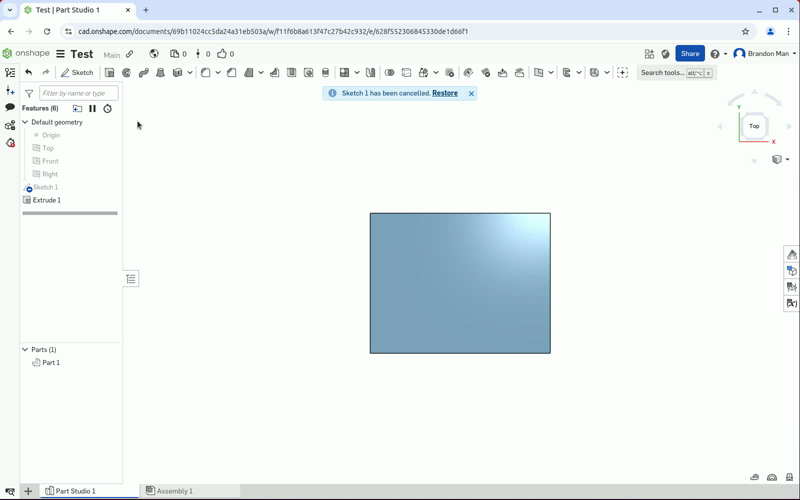
key(shift+h)
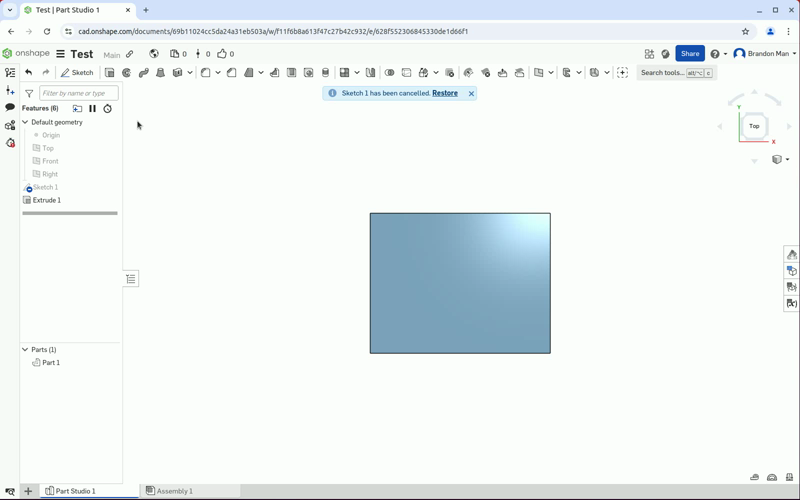
mouse_move(73, 189)
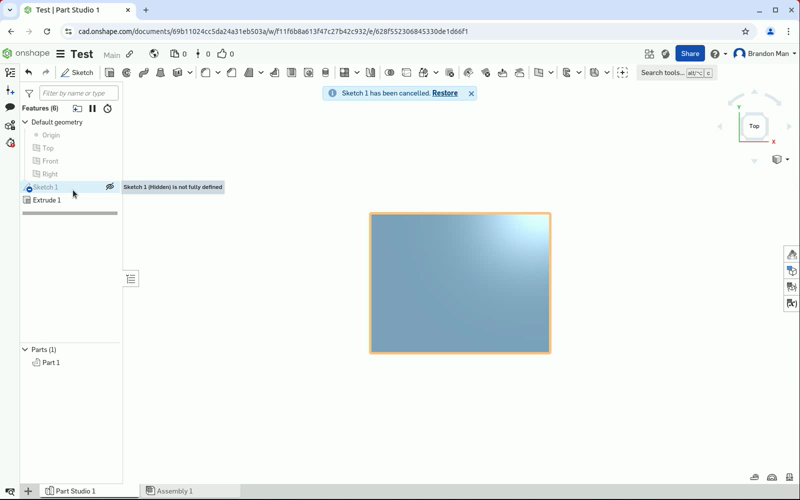
click(73, 189)
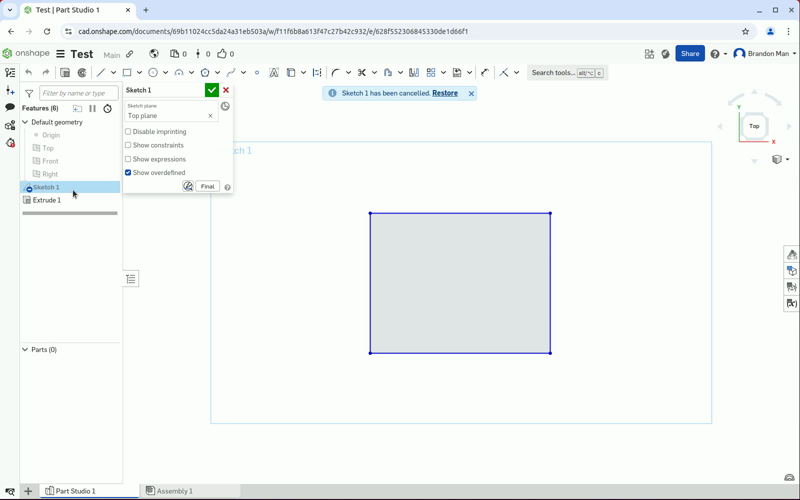
mouse_move(229, 92)
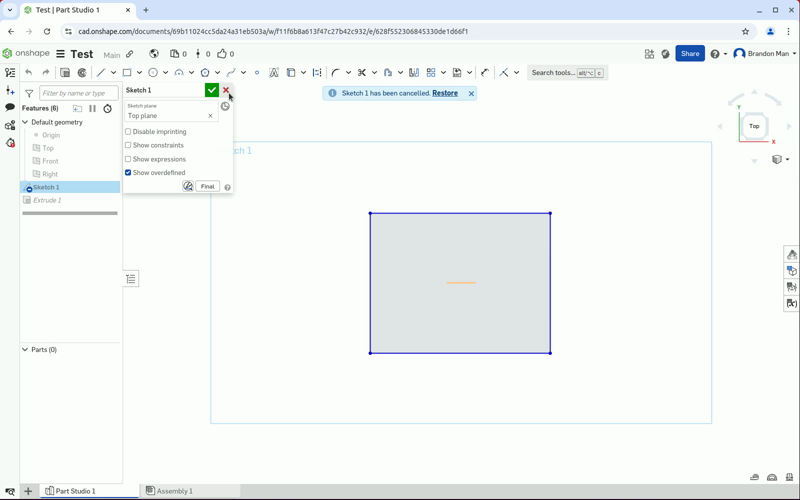
click(229, 92)
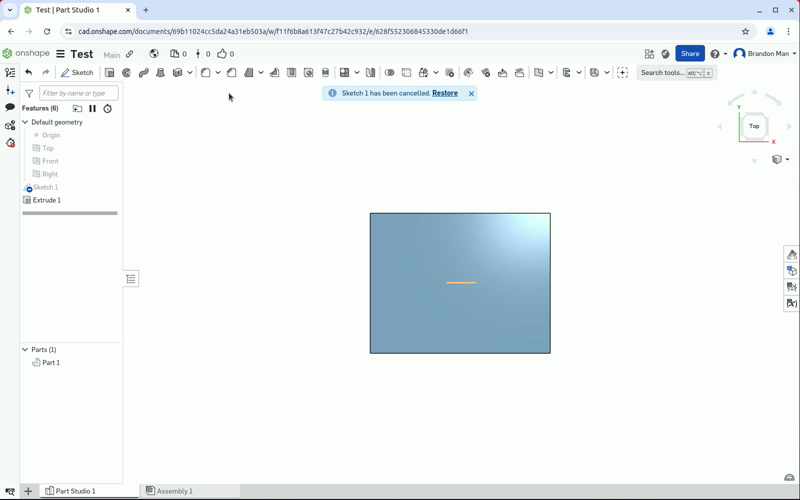
mouse_move(541, 75)
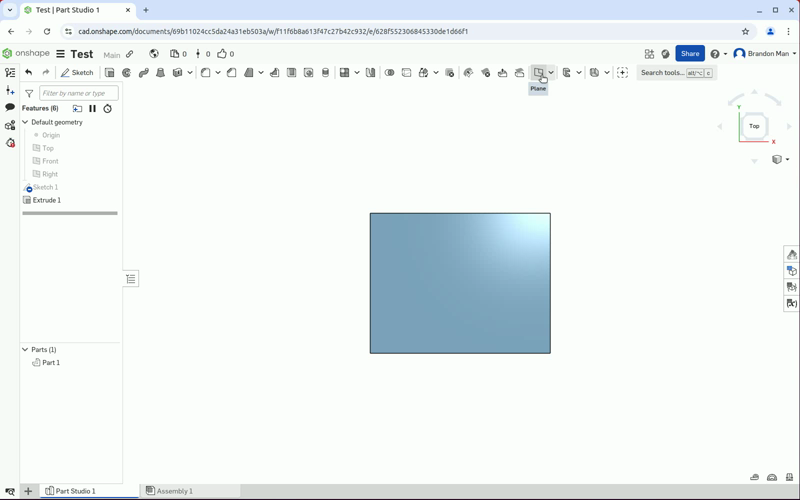
click(541, 75)
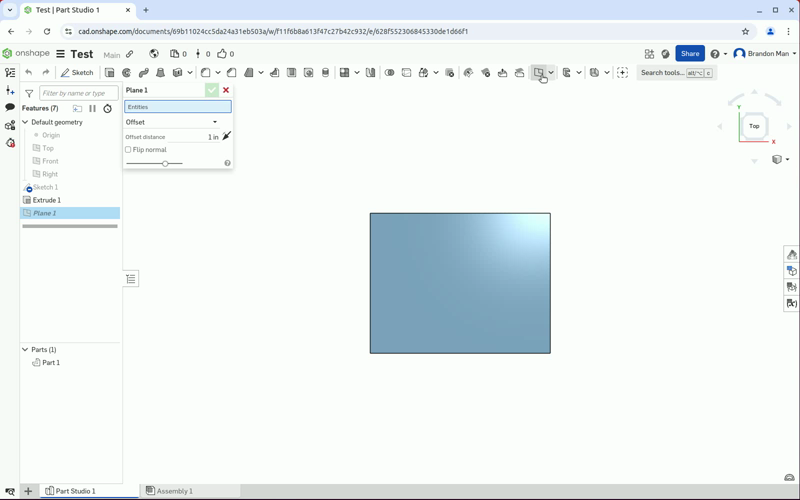
mouse_move(73, 150)
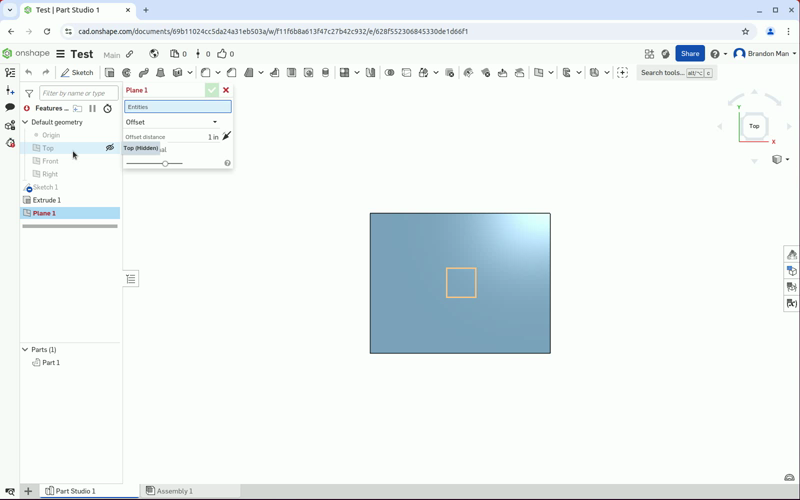
click(73, 150)
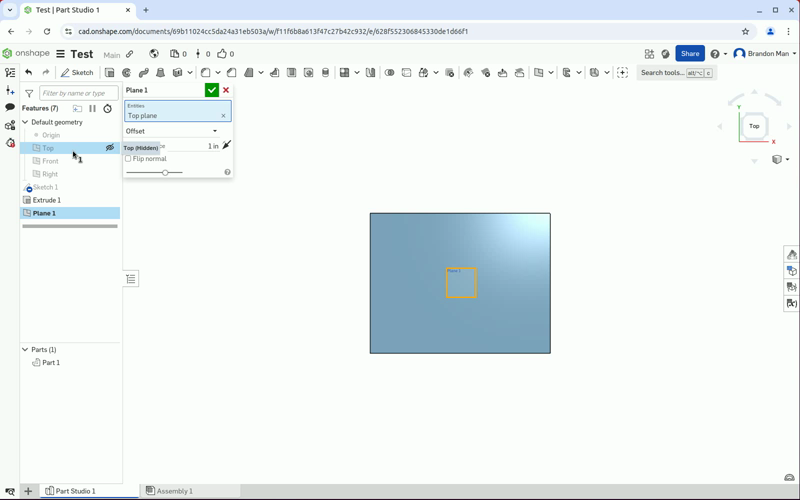
key(tab, 2)
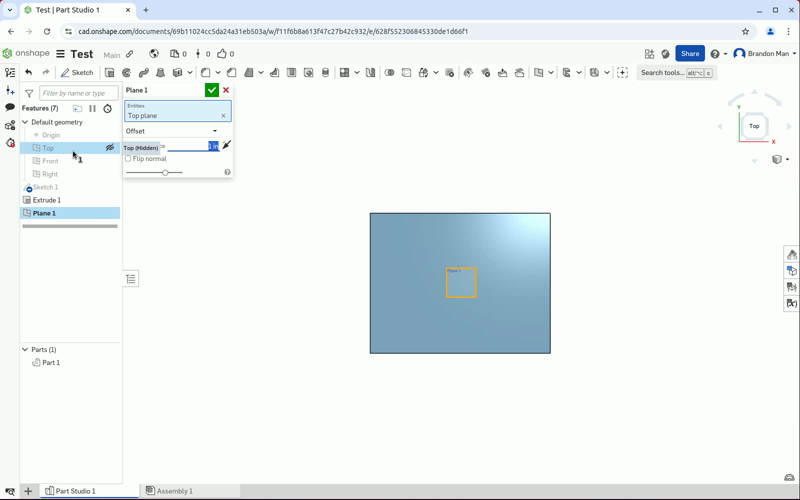
text(0.709)
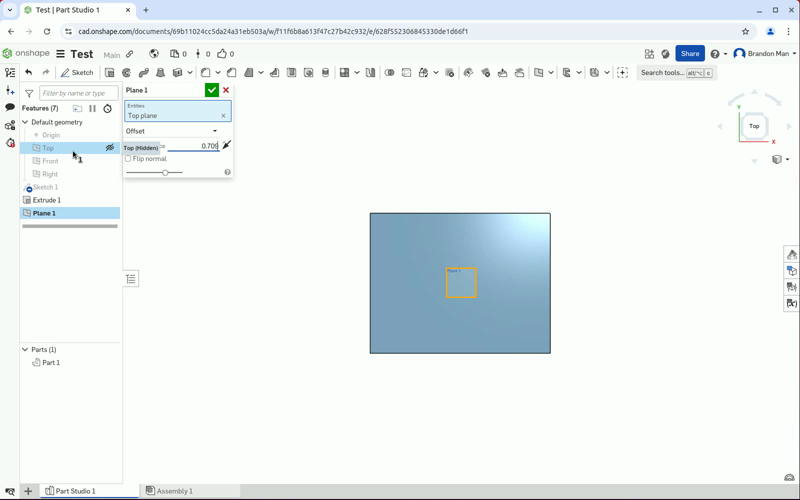
key(enter, 2)
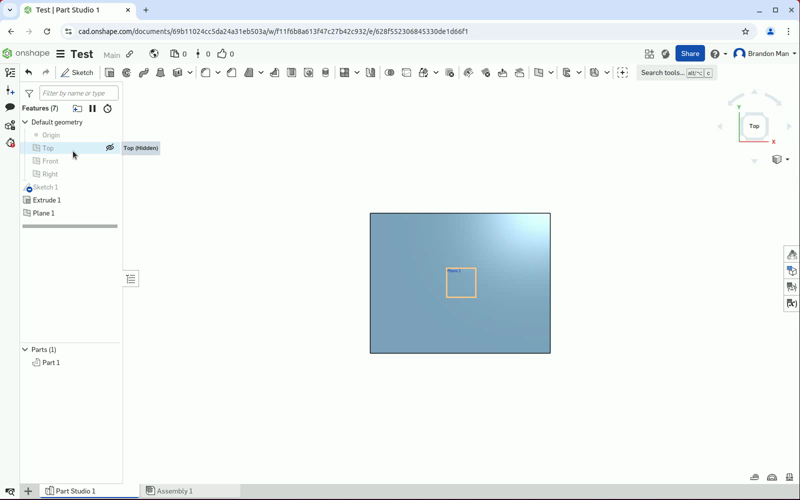
key(shift+s)
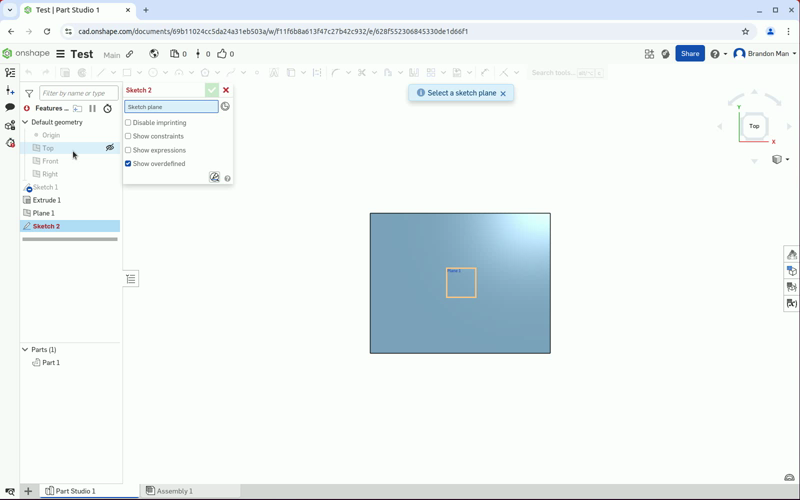
mouse_move(73, 215)
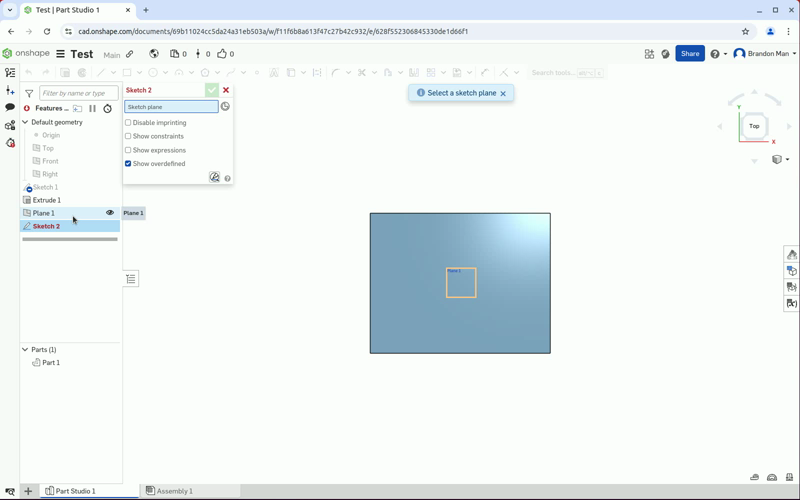
click(73, 215)
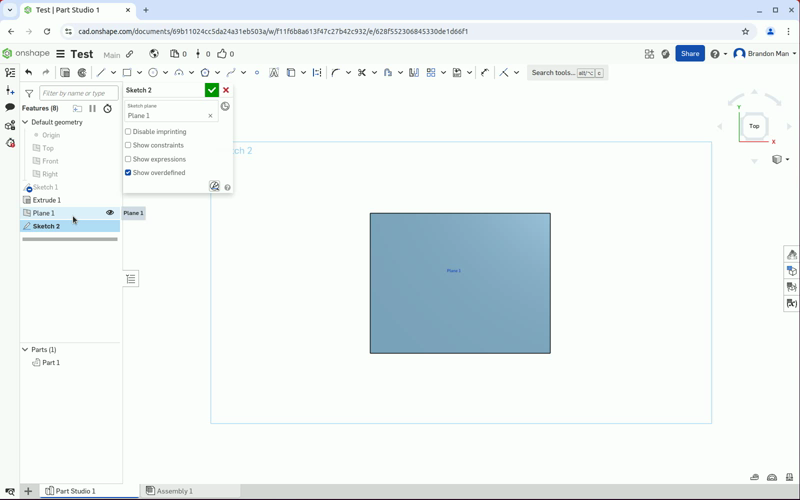
mouse_move(73, 352)
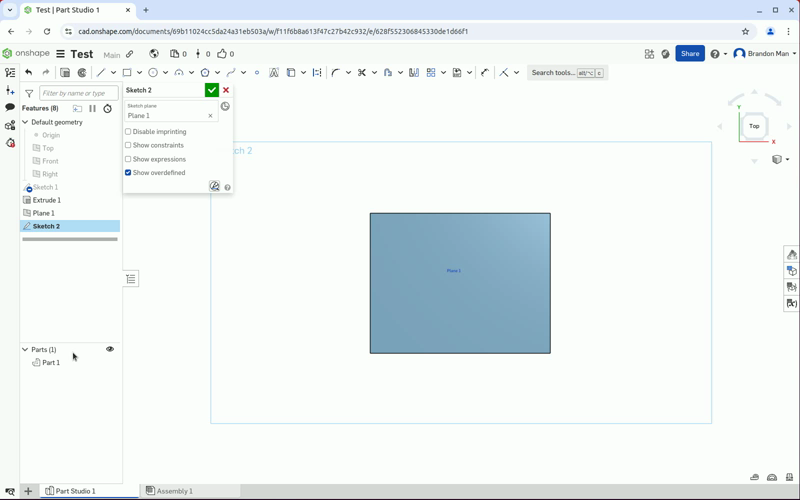
key(y)
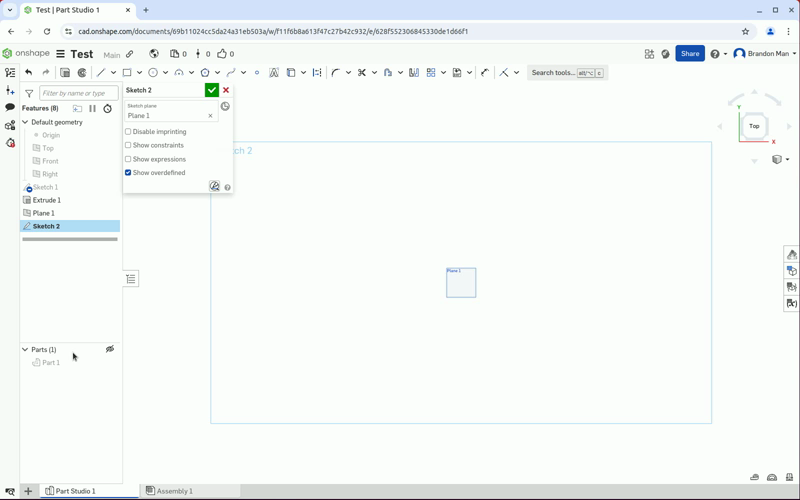
key(l)
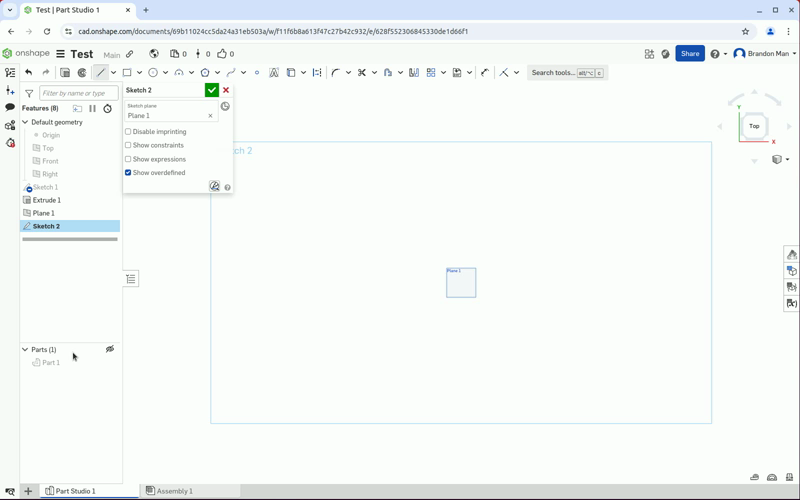
key_down(shift)
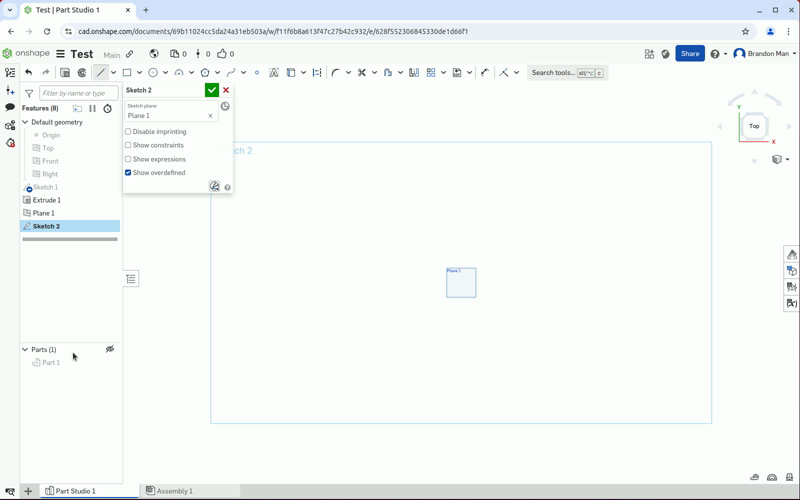
mouse_move(527, 326)
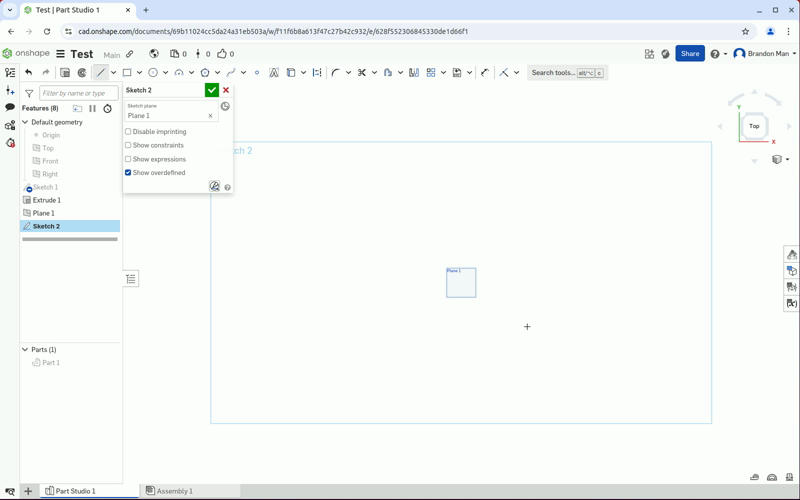
click(527, 326)
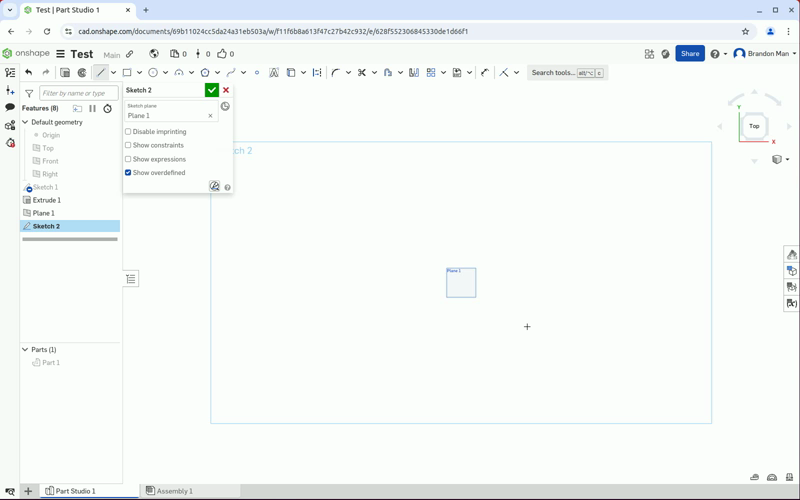
key_up(shift)
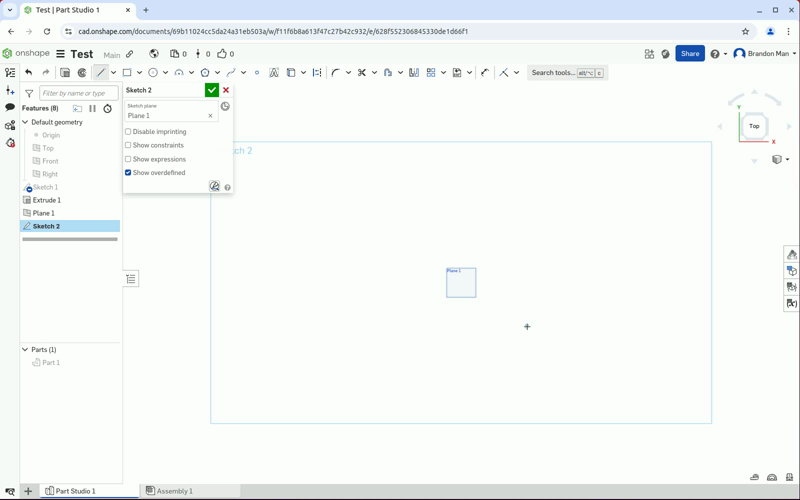
key_down(shift)
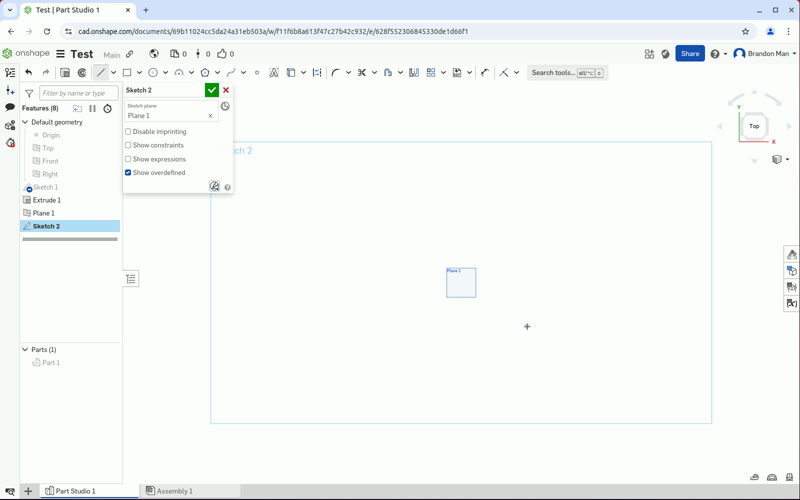
mouse_move(557, 326)
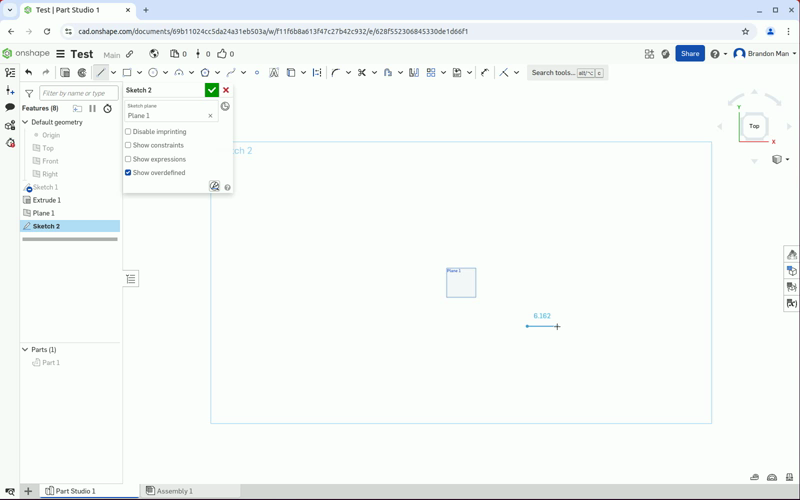
mouse_move(551, 326)
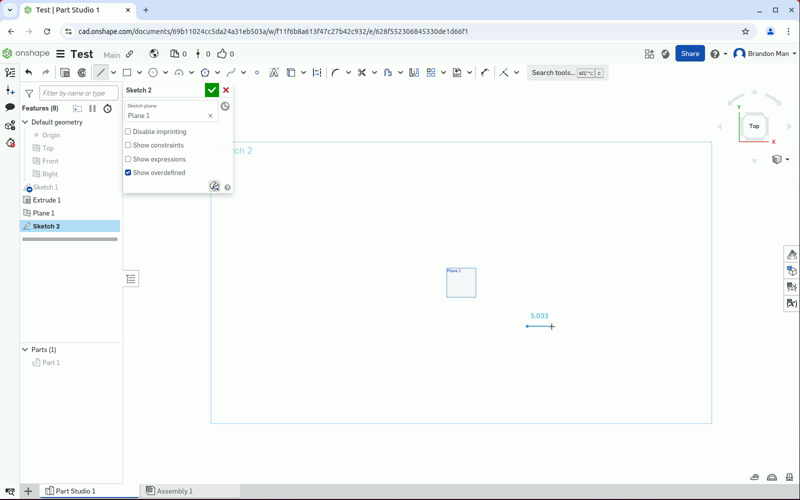
click(551, 326)
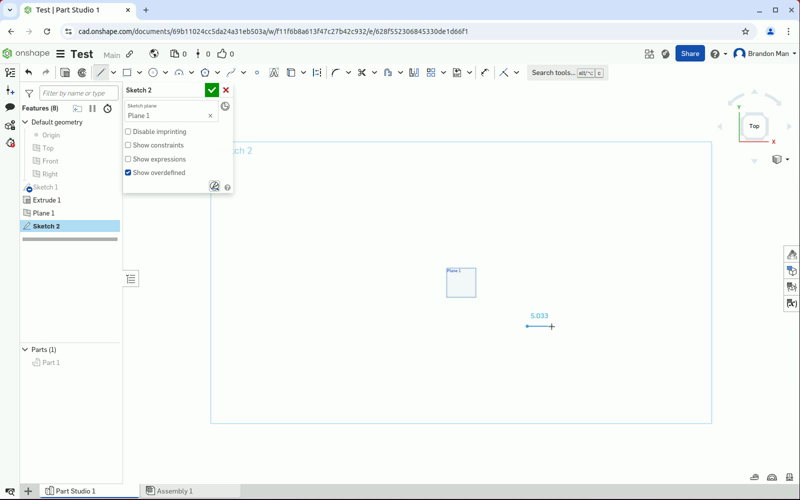
key_up(shift)
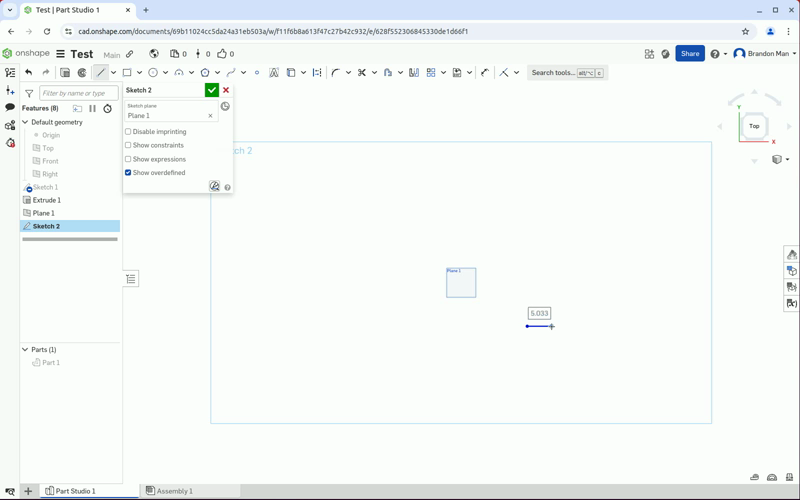
key_down(shift)
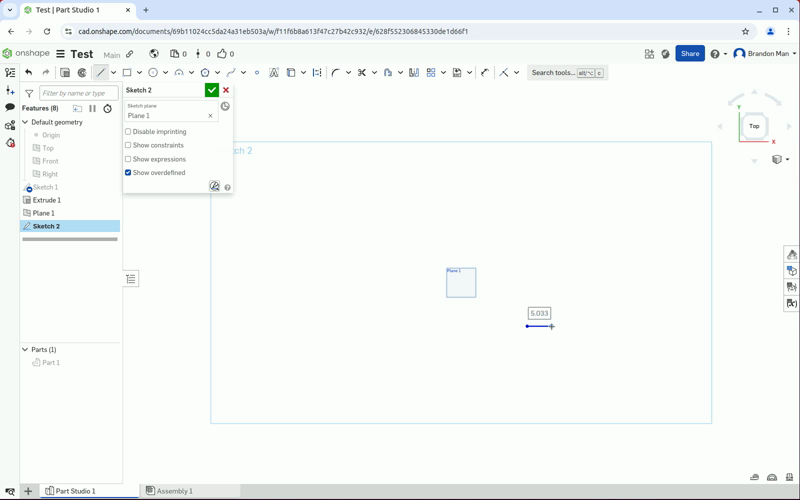
mouse_move(581, 326)
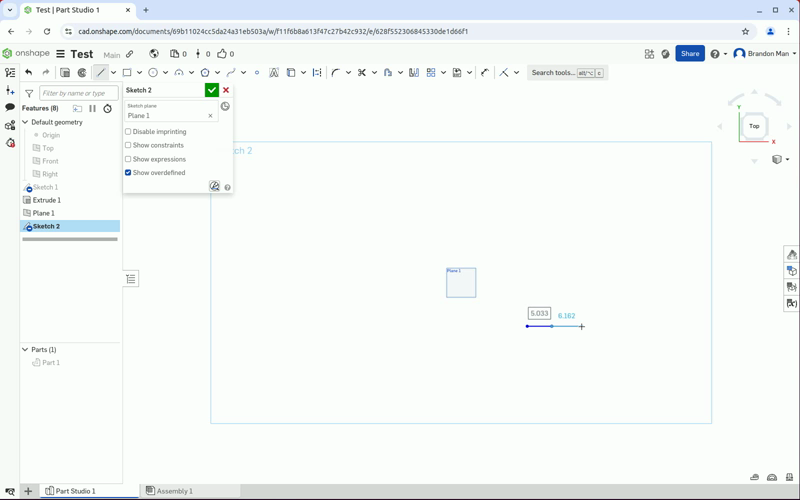
mouse_move(551, 293)
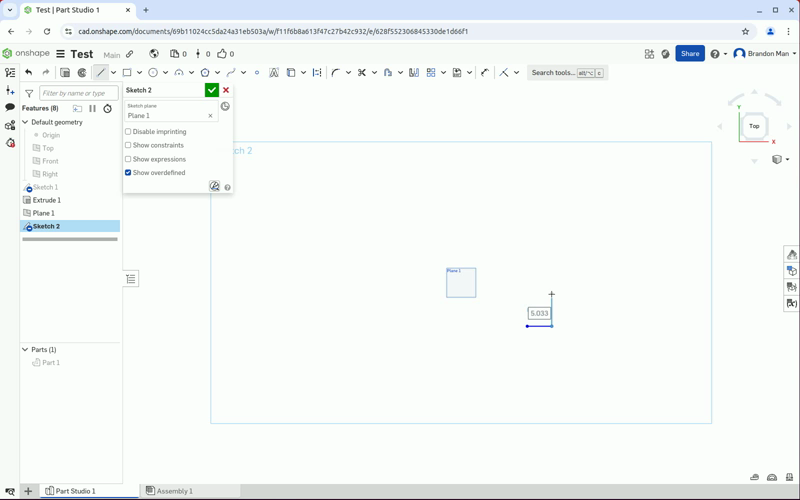
click(551, 293)
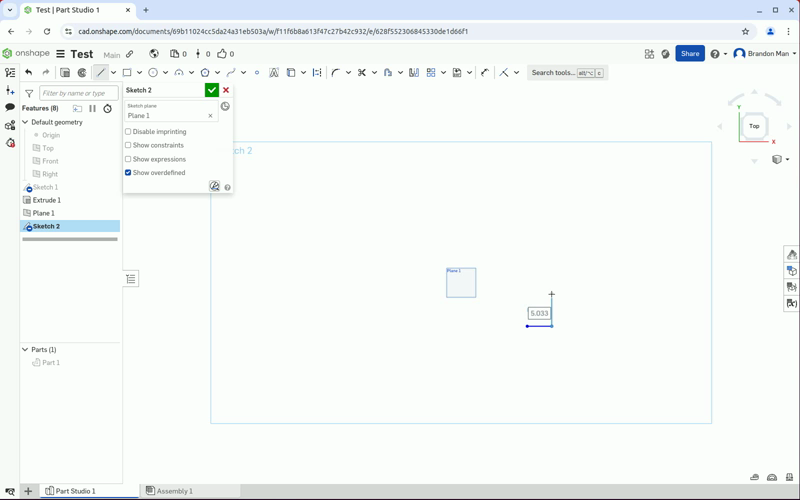
key_up(shift)
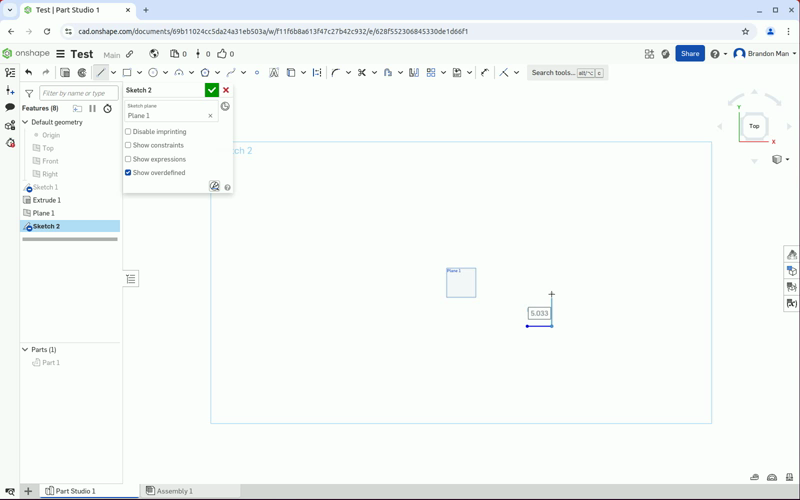
key_down(shift)
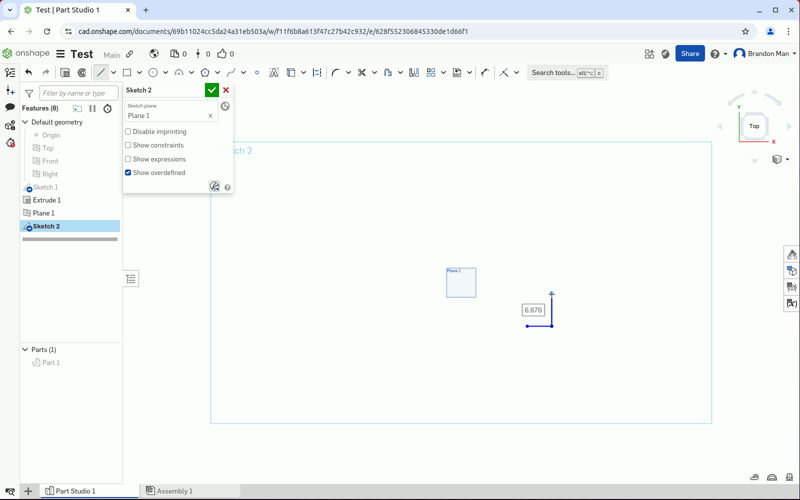
mouse_move(581, 293)
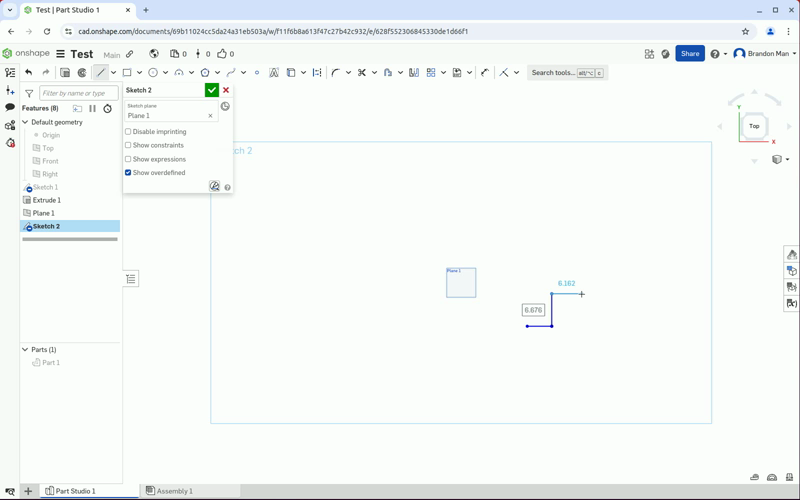
mouse_move(527, 293)
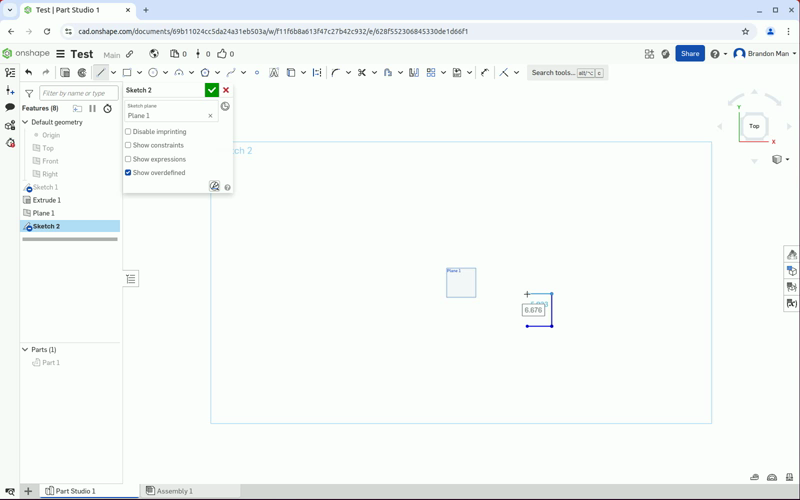
click(527, 293)
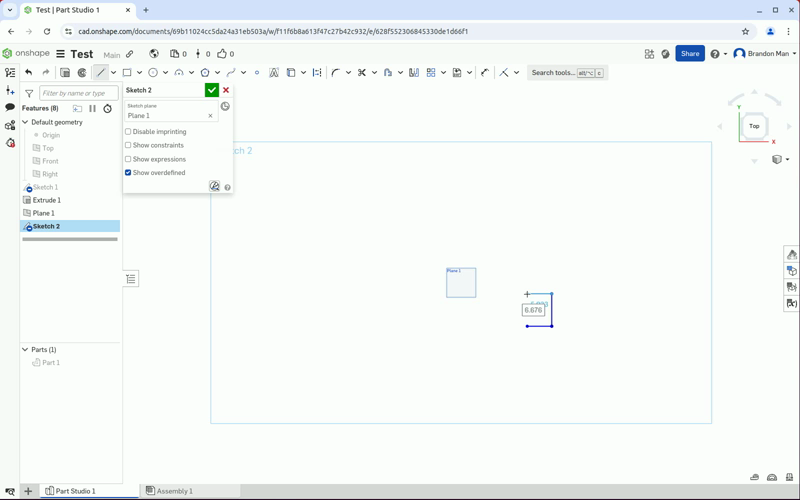
key_up(shift)
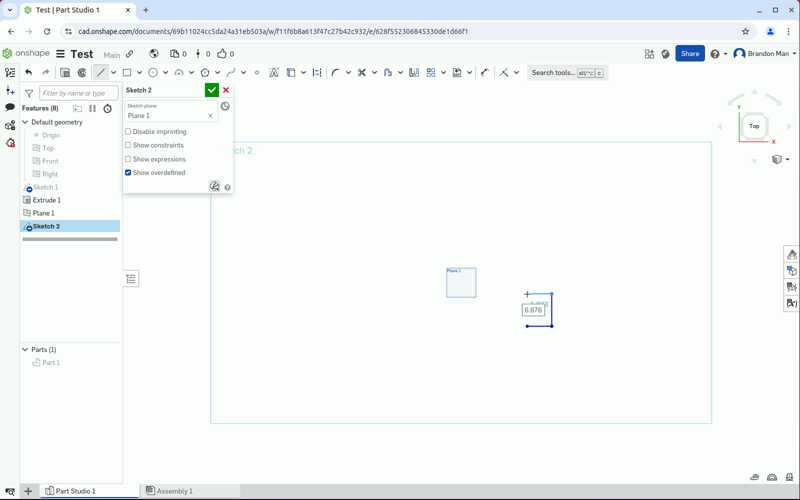
mouse_move(557, 293)
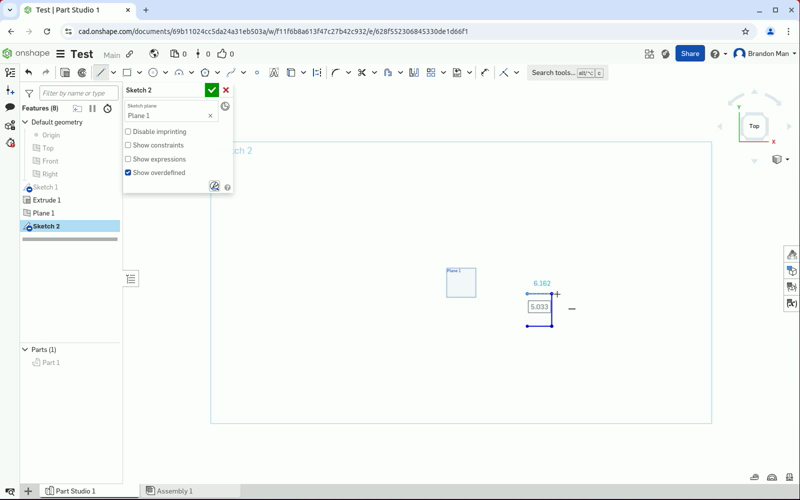
key_down(shift)
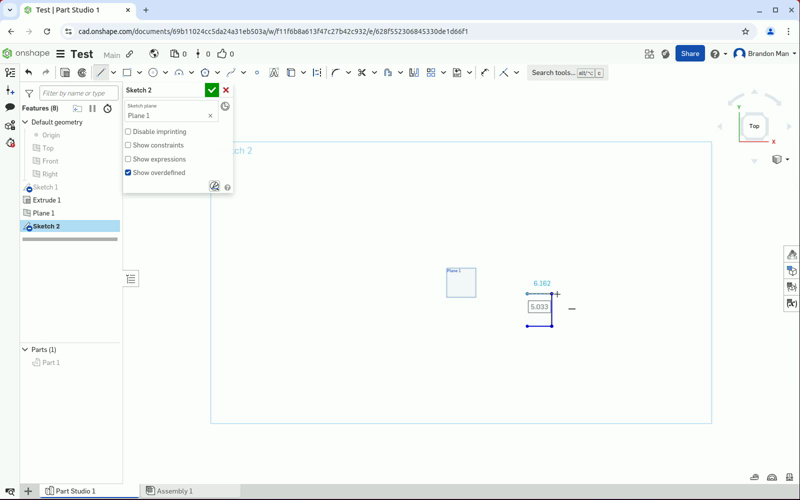
mouse_move(527, 326)
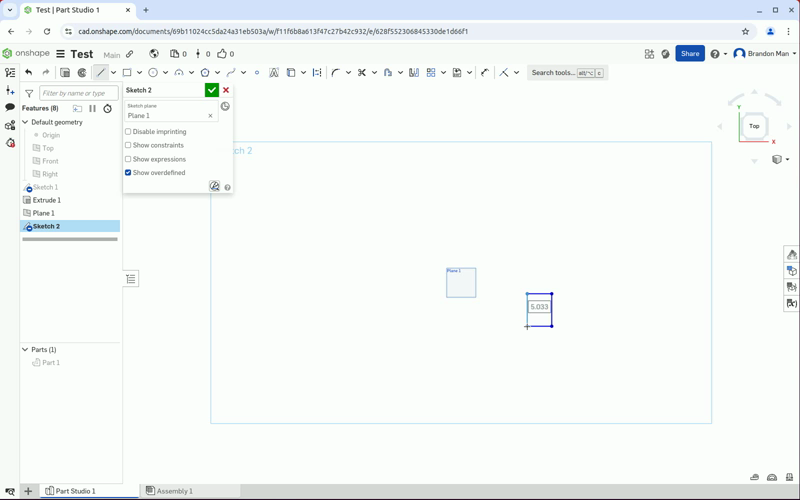
key_up(shift)
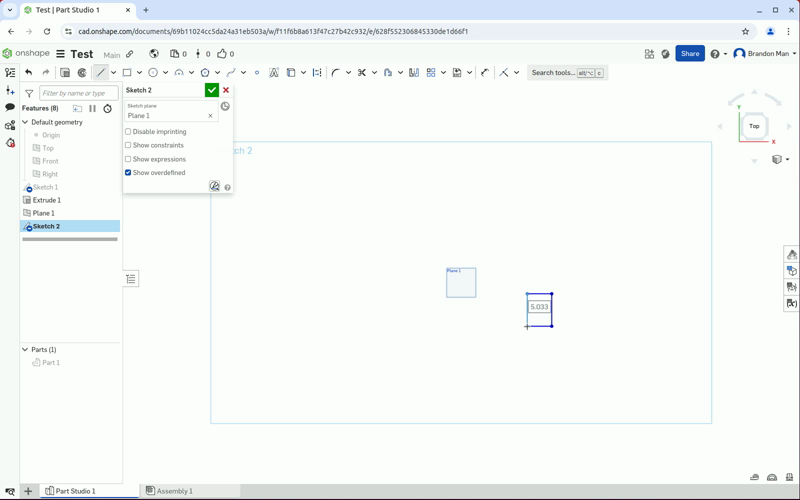
click(527, 326)
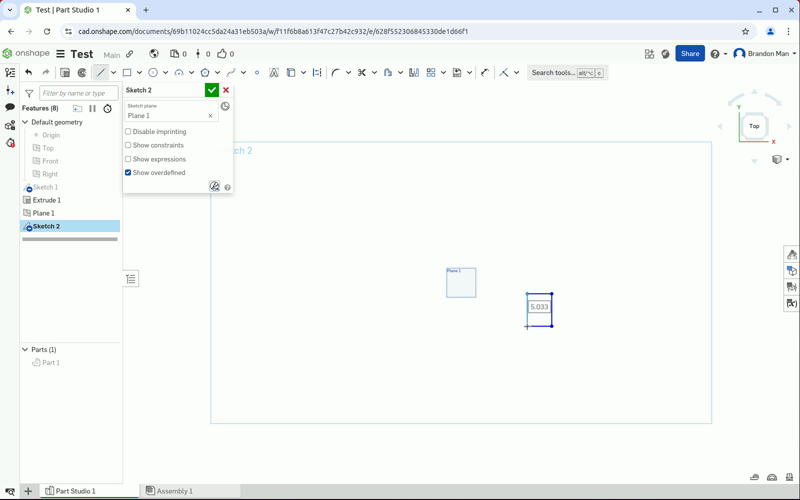
key(esc)
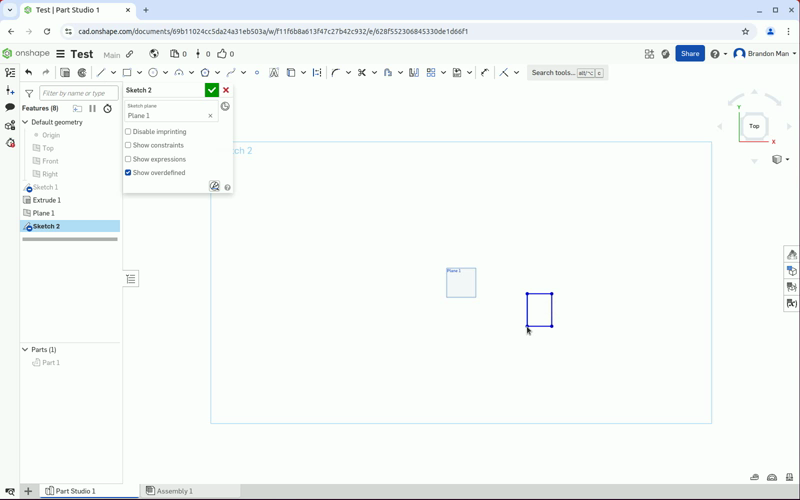
mouse_move(533, 307)
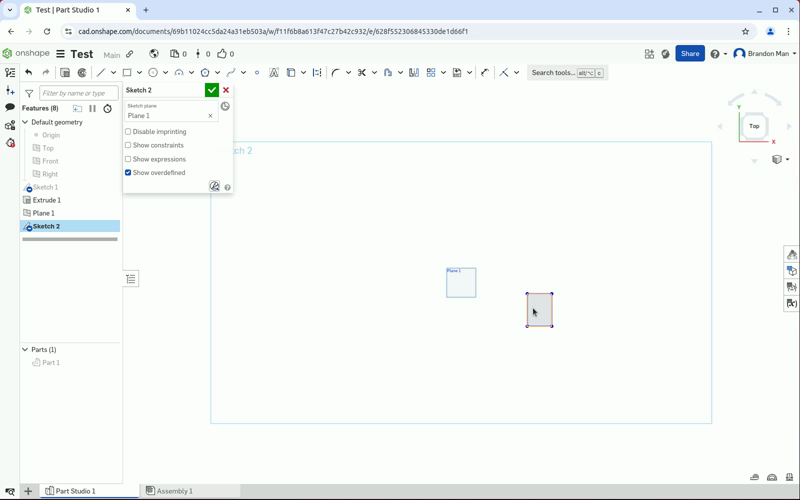
scroll(6)
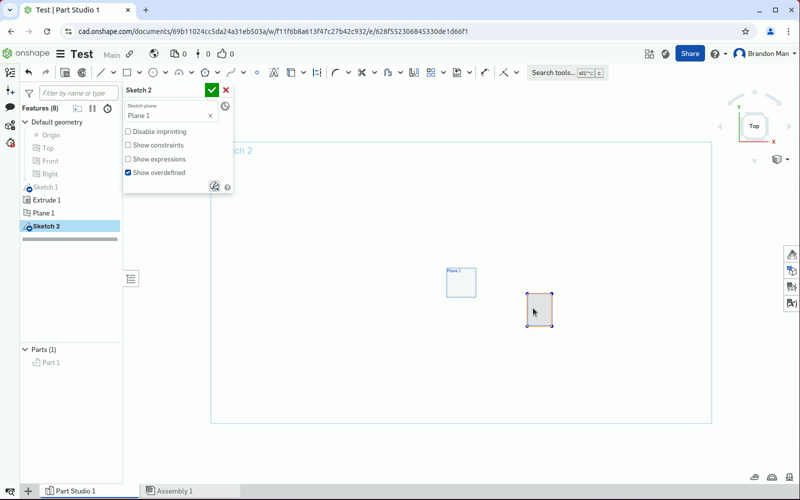
scroll(6)
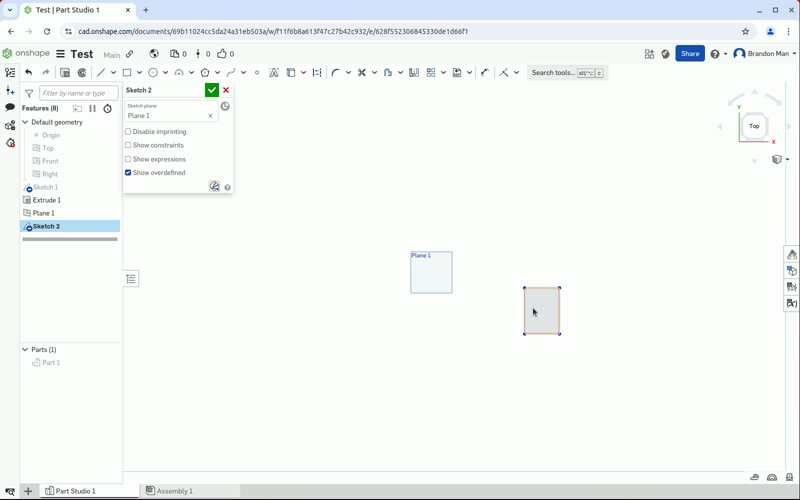
scroll(6)
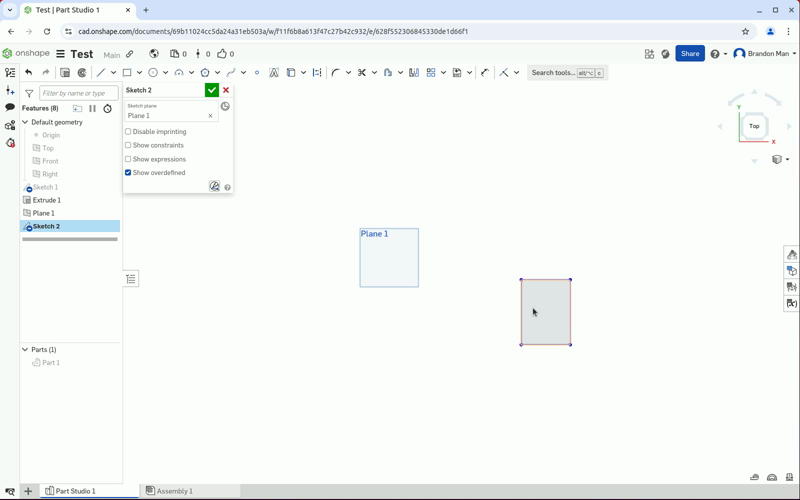
scroll(6)
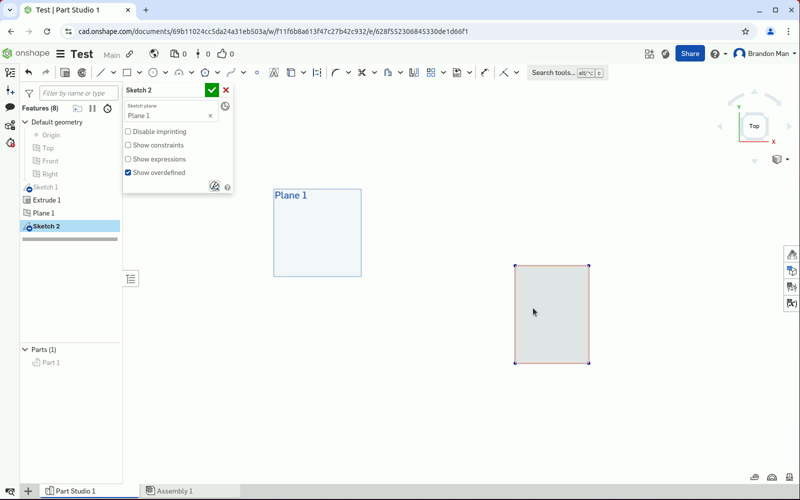
scroll(6)
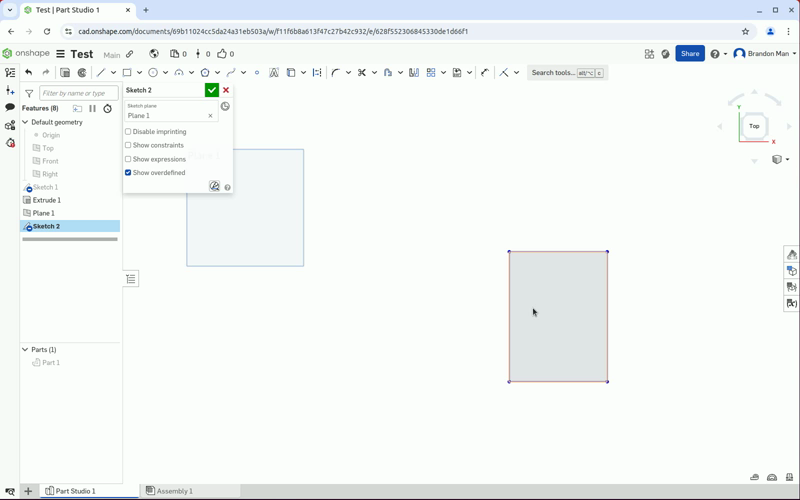
scroll(6)
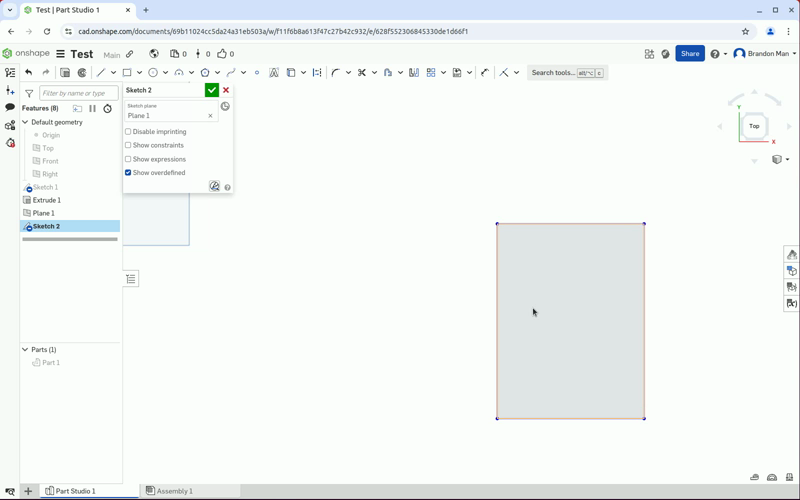
scroll(6)
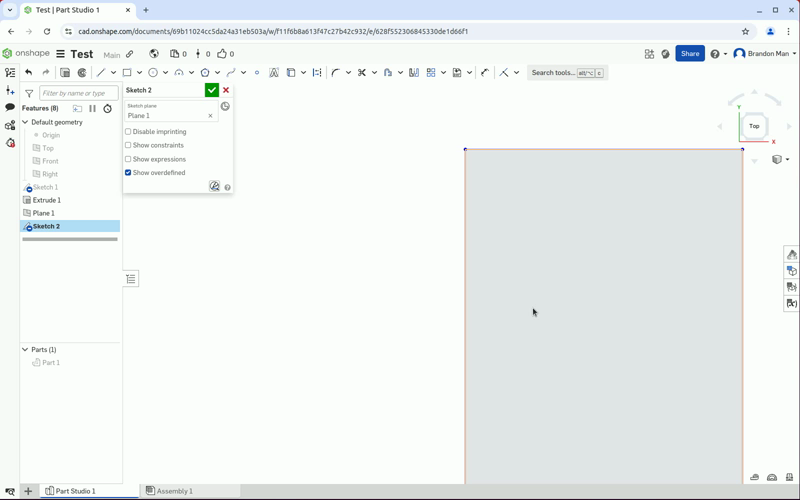
click(533, 307)
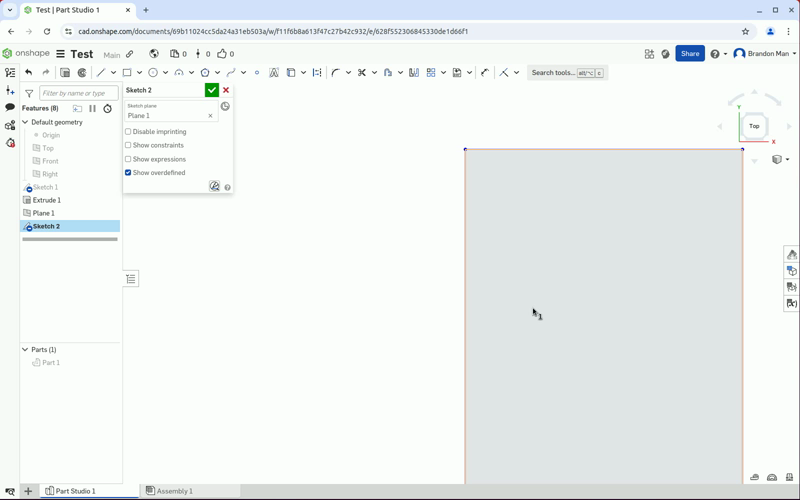
scroll(-6)
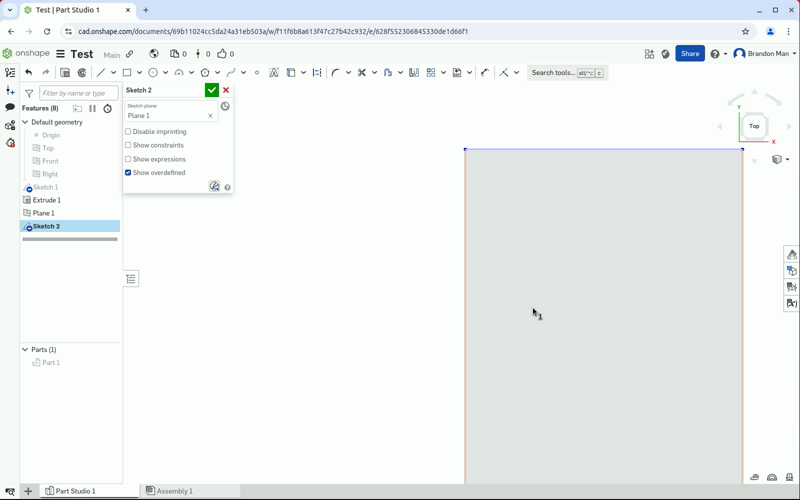
scroll(-6)
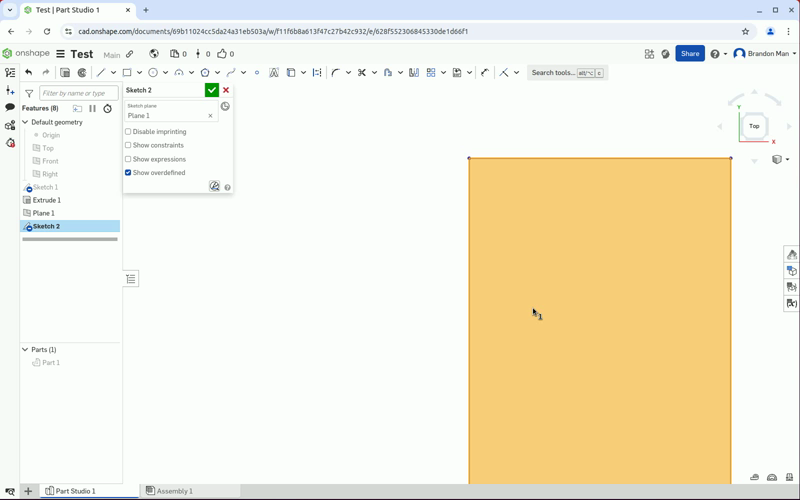
scroll(-6)
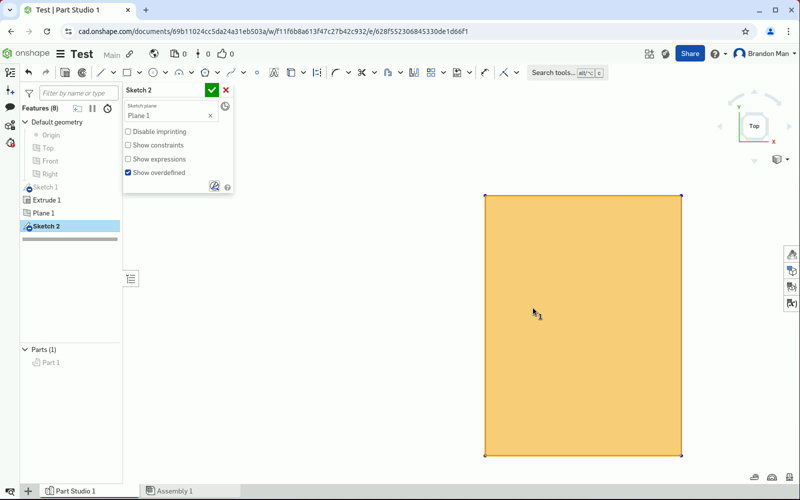
scroll(-6)
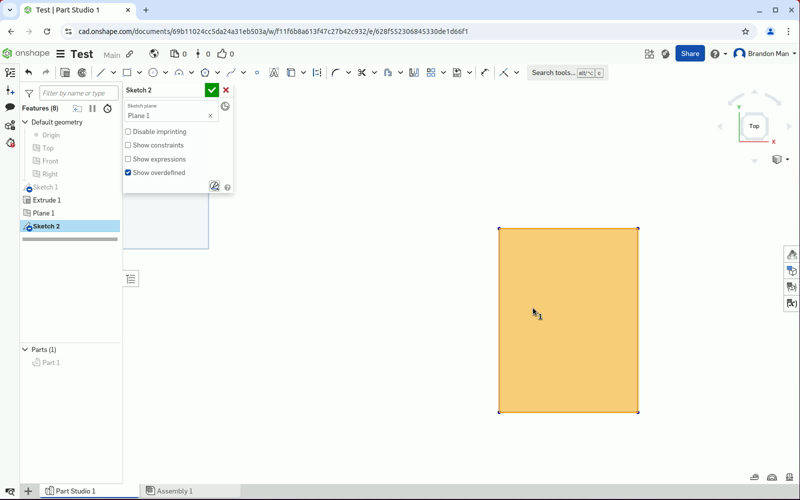
scroll(-6)
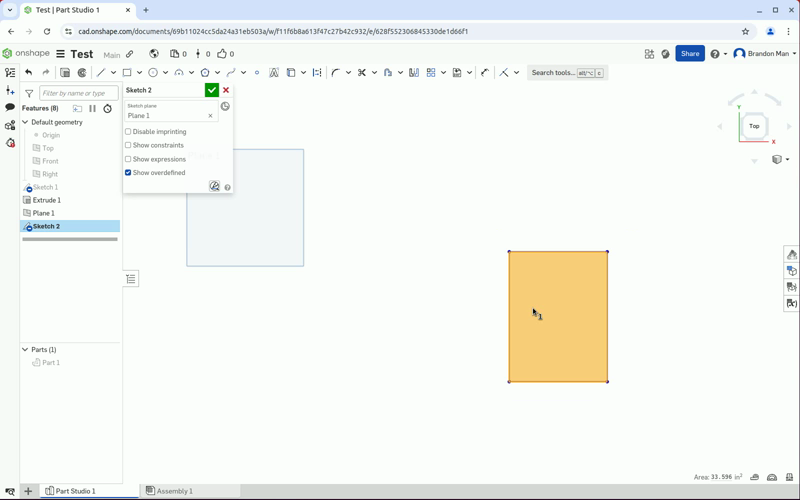
scroll(-6)
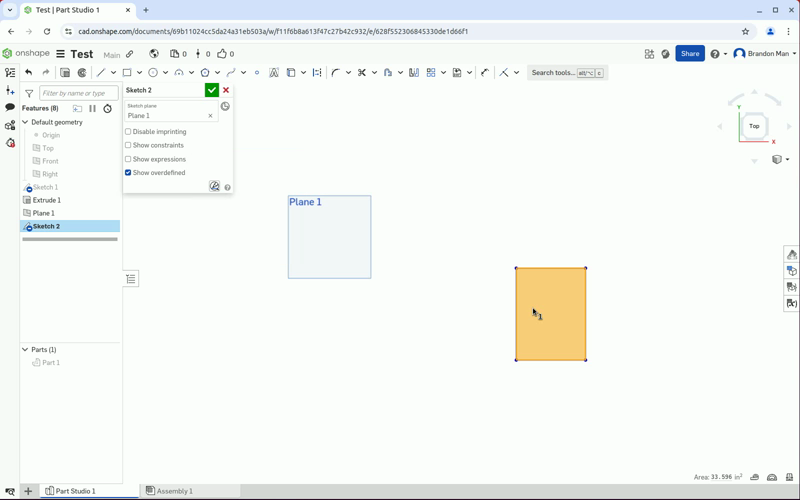
scroll(-6)
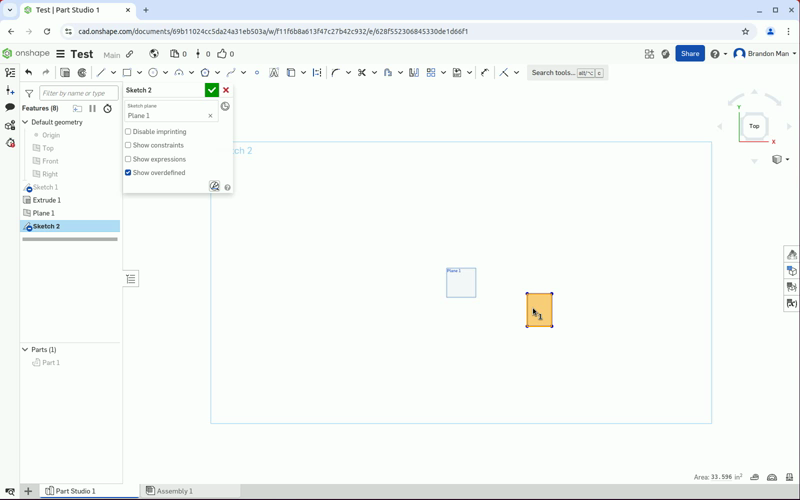
mouse_move(73, 352)
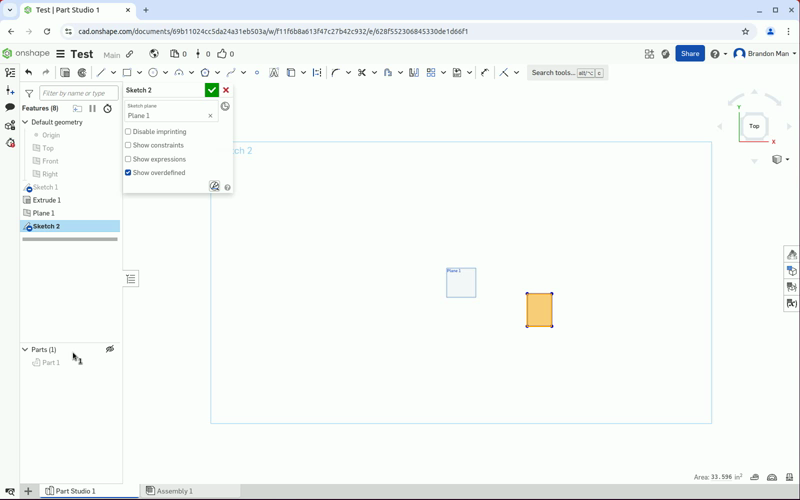
key(shift+y)
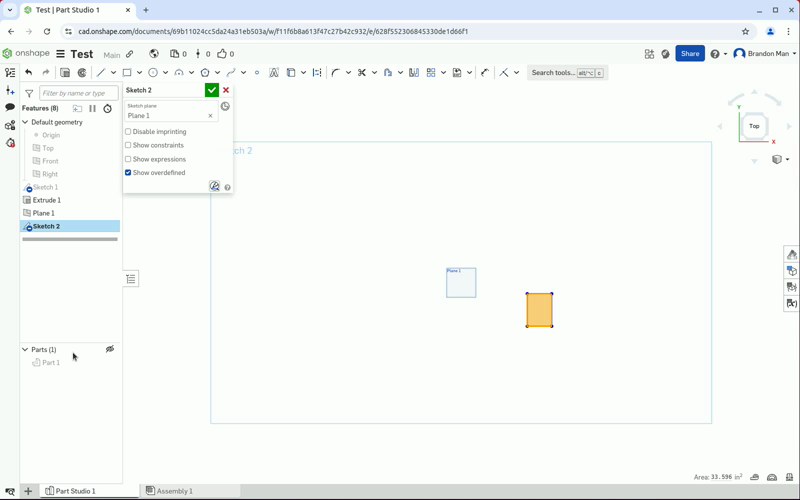
key(shift+e)
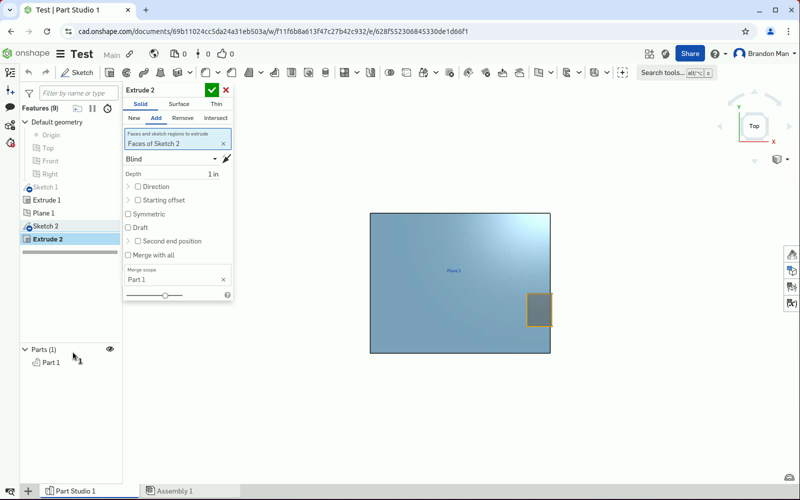
mouse_move(143, 106)
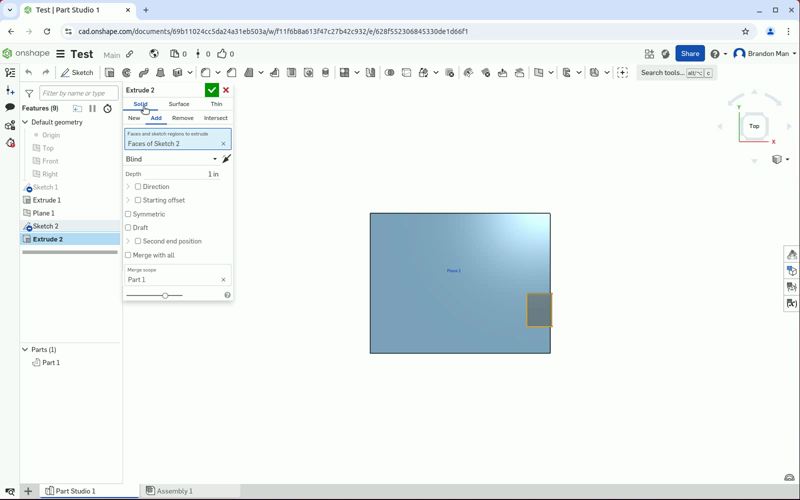
click(143, 106)
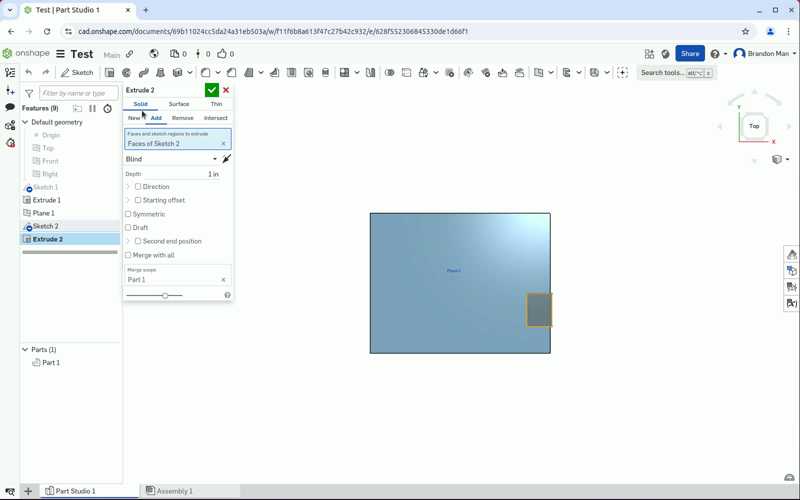
mouse_move(137, 120)
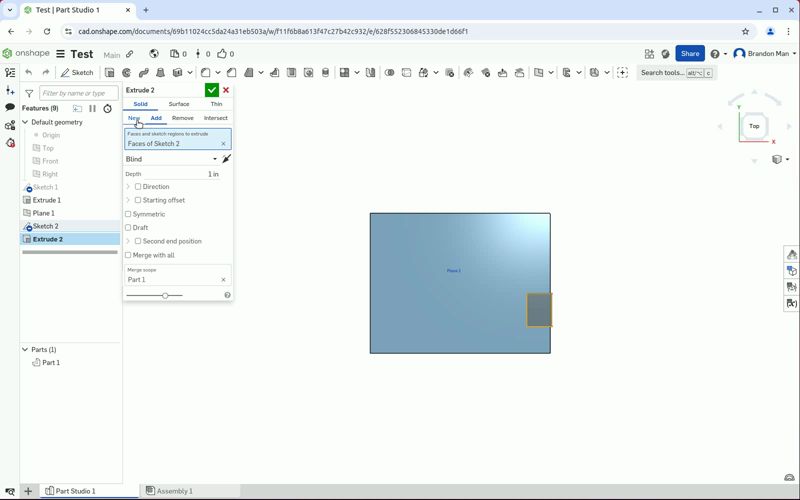
click(137, 120)
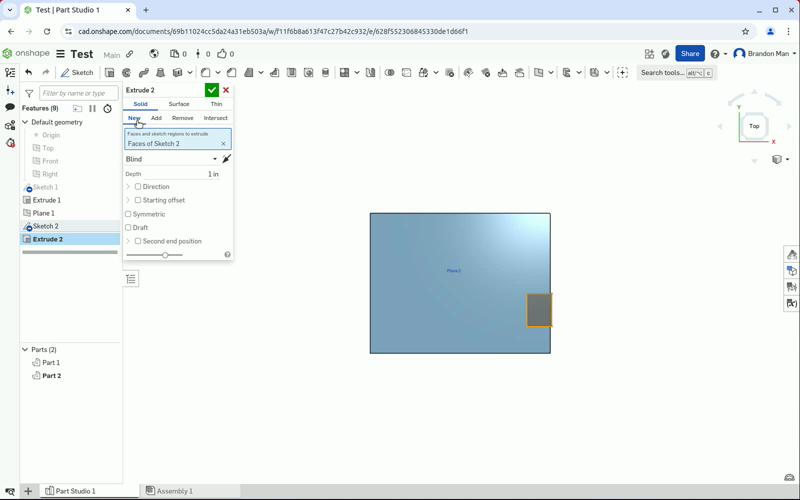
key(tab, 4)
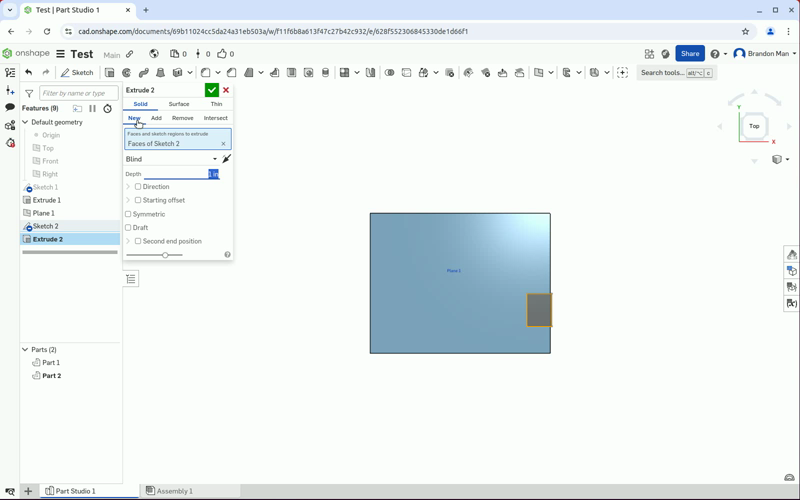
text(6.018)
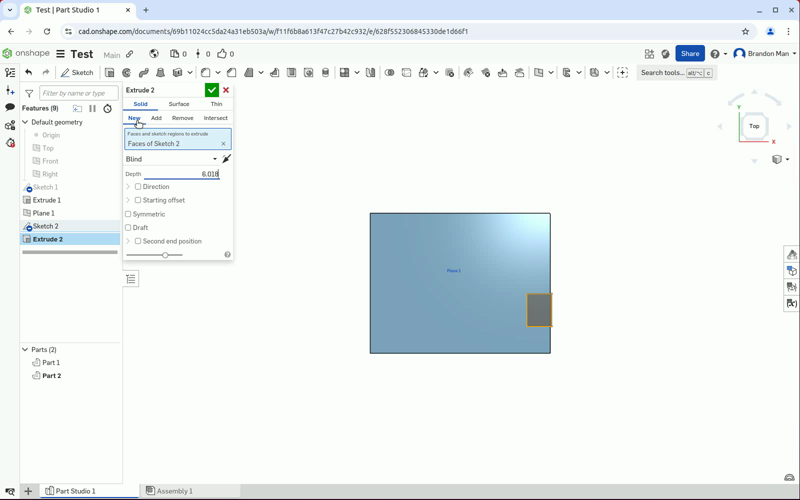
key(enter)
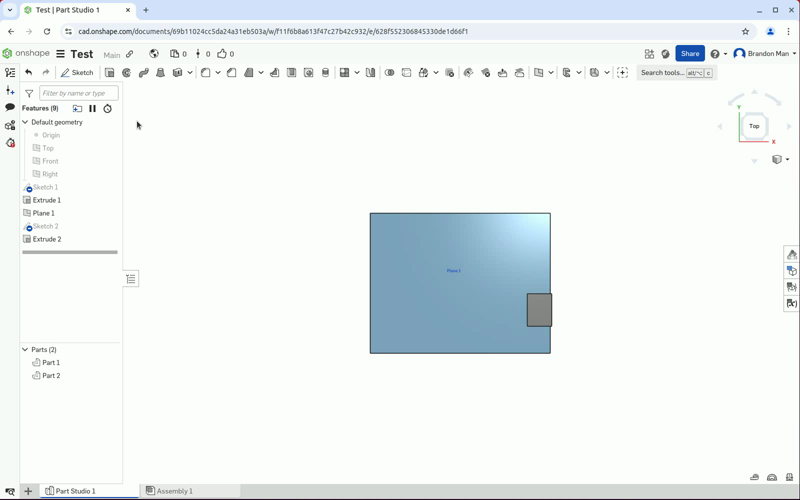
key(shift+h)
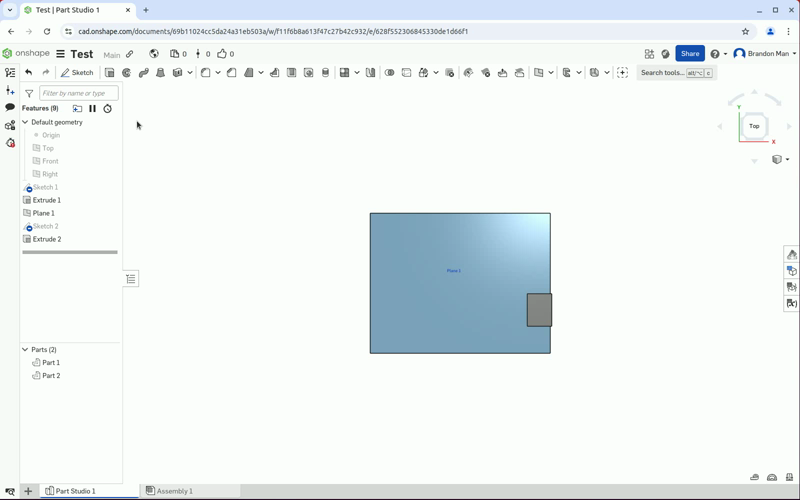
key(shift+h)
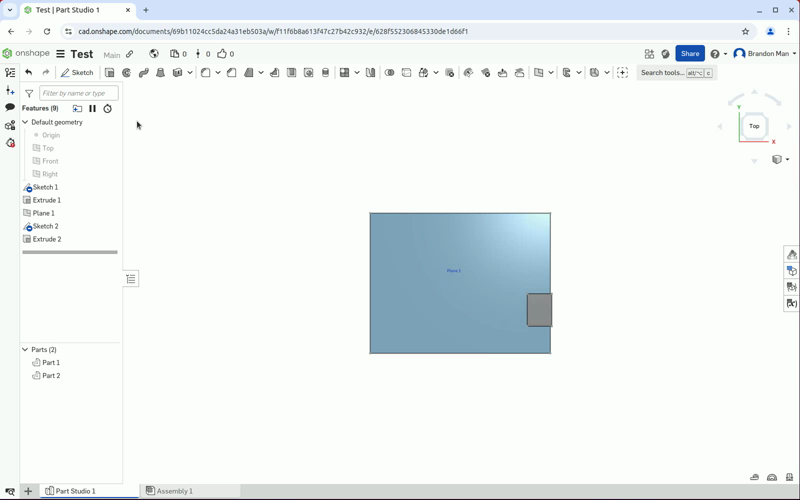
key(shift+7)
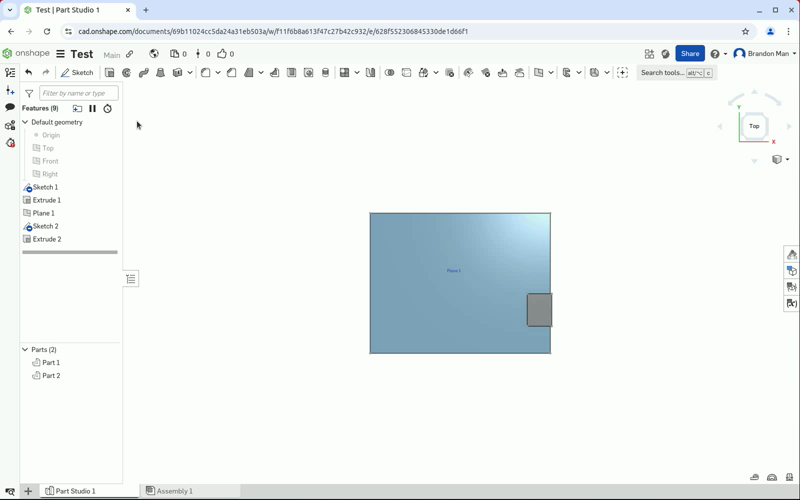
key(up, 3)
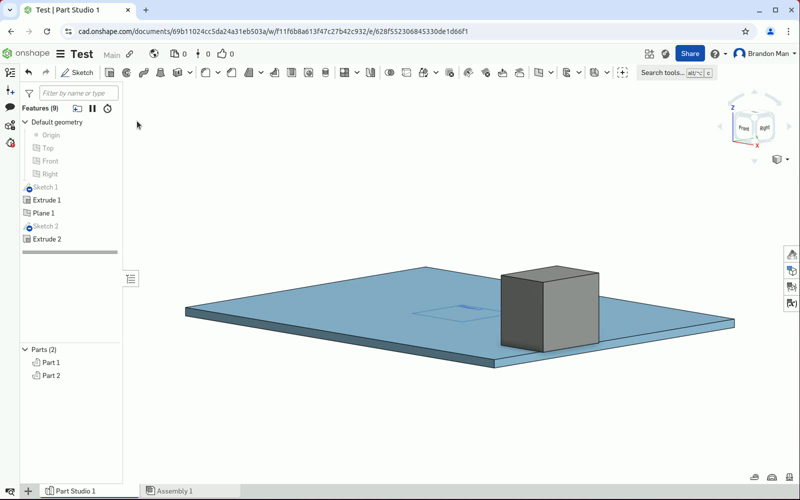
key(left, 3)
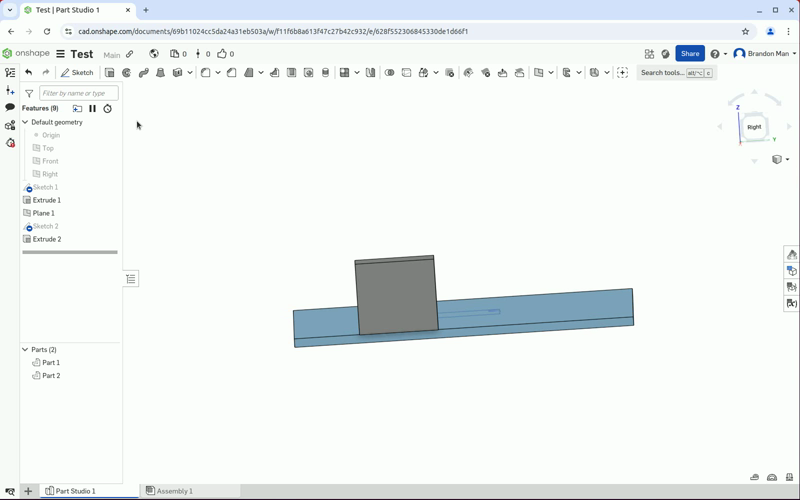
key(right, 3)
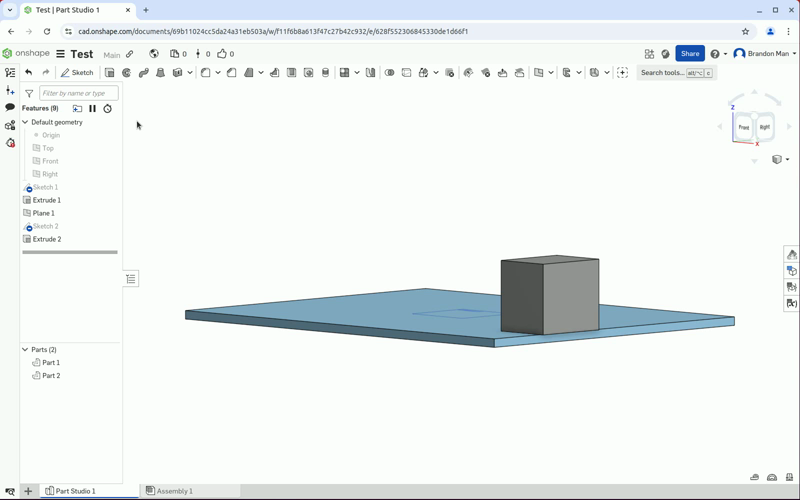
key(down, 3)
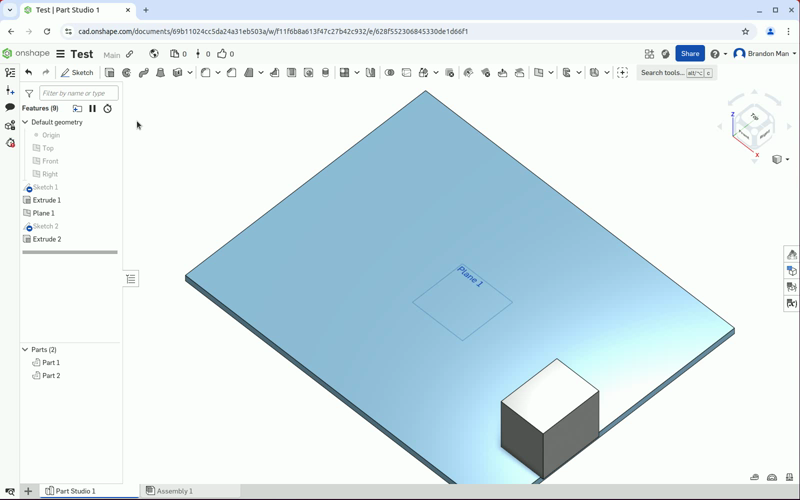
mouse_move(73, 189)
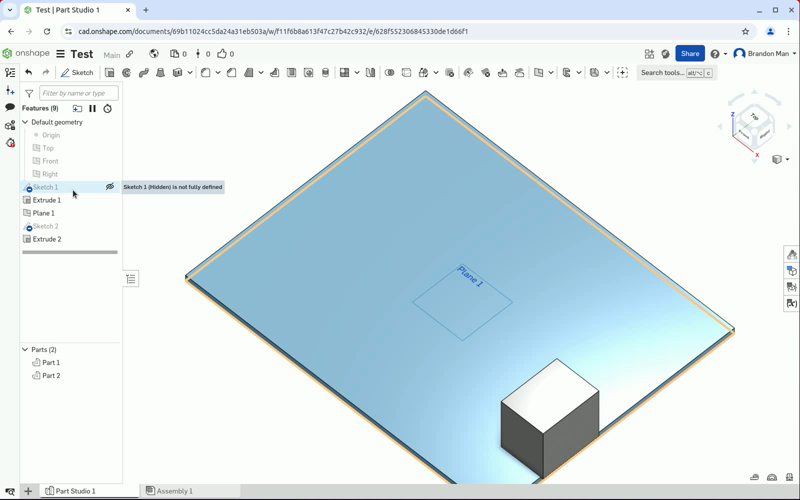
click(73, 189)